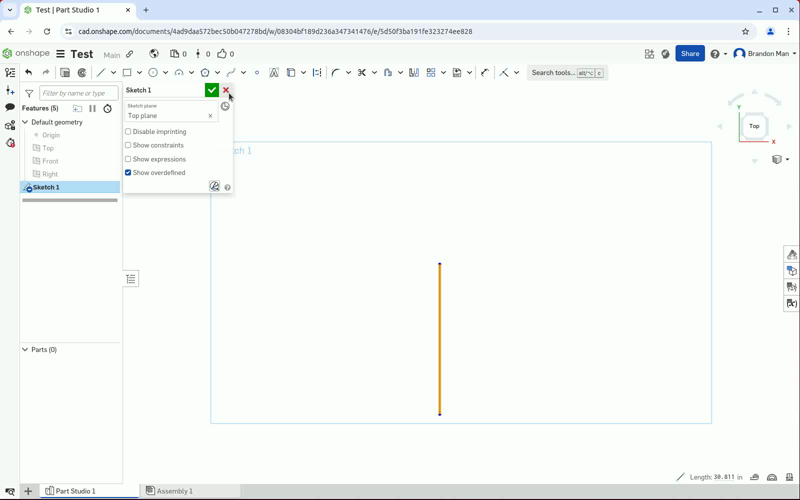
key(shift+h)
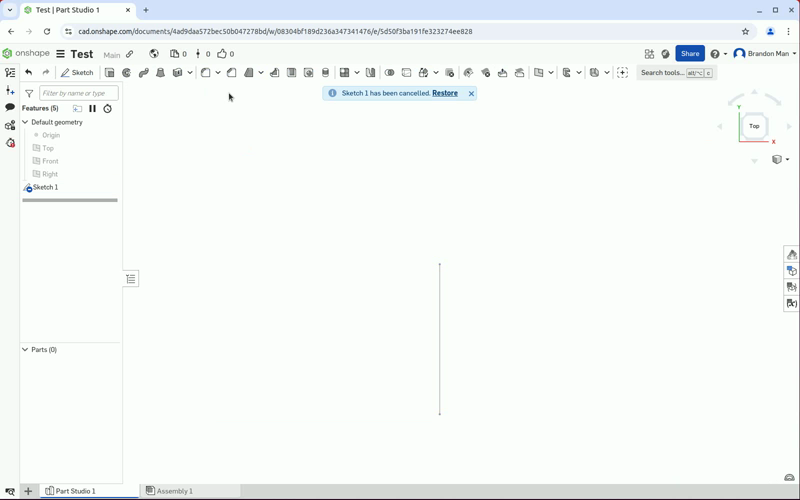
key(shift+s)
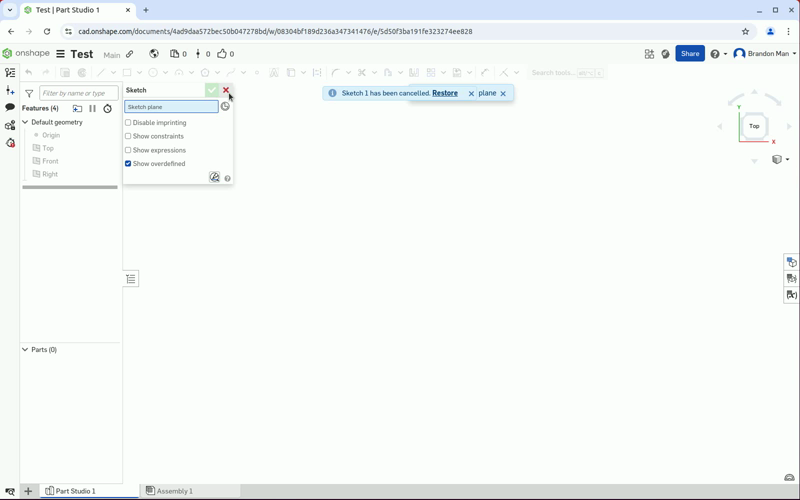
mouse_move(73, 150)
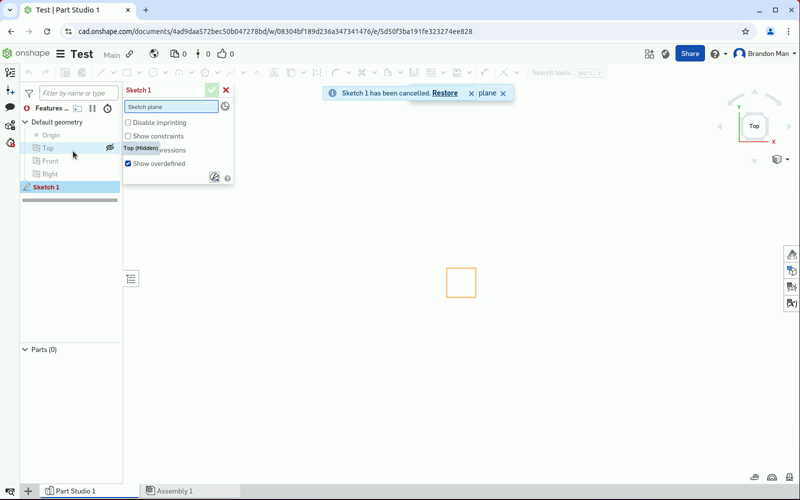
click(73, 150)
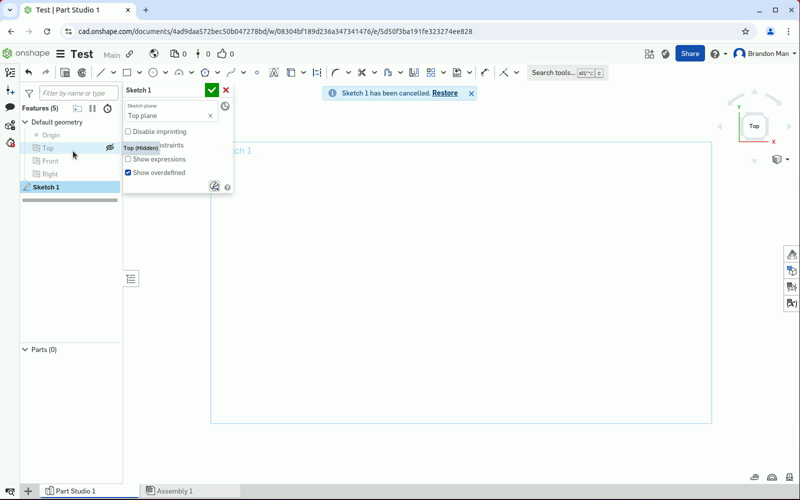
mouse_move(73, 352)
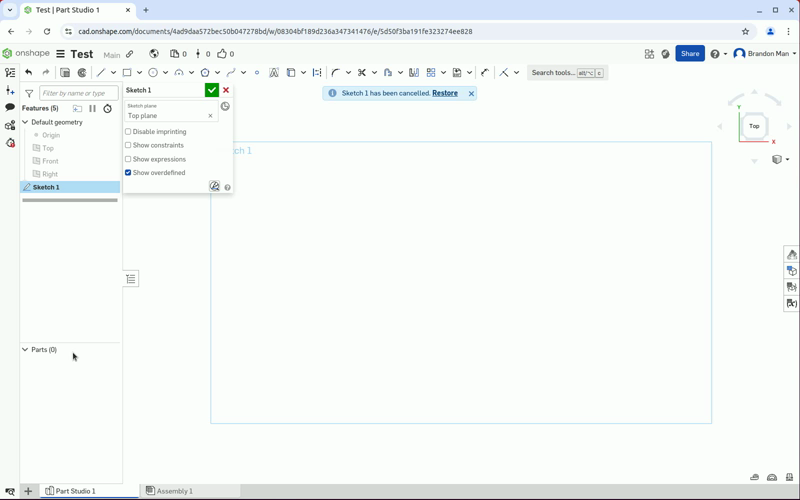
key(y)
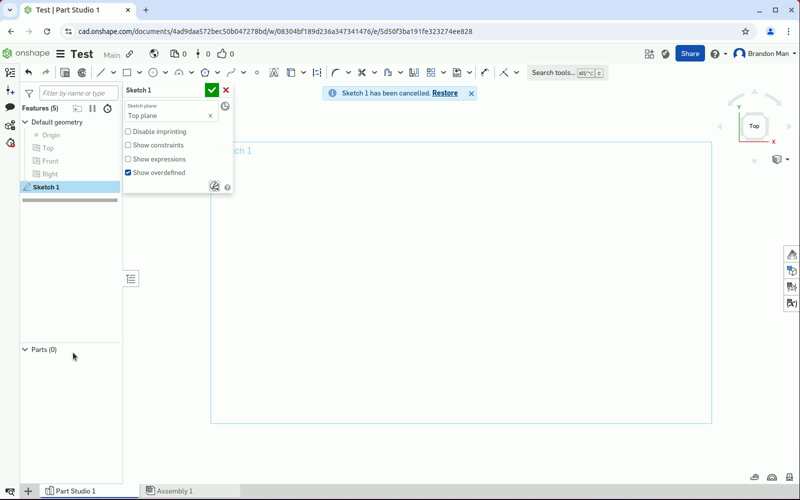
key(l)
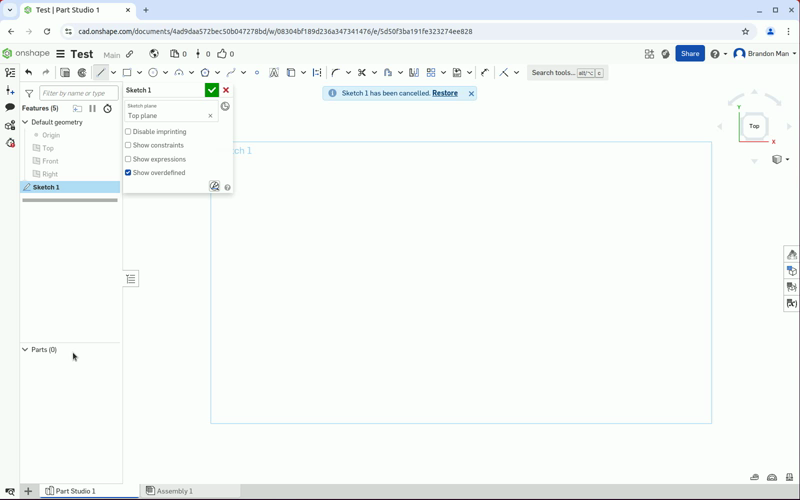
key_down(shift)
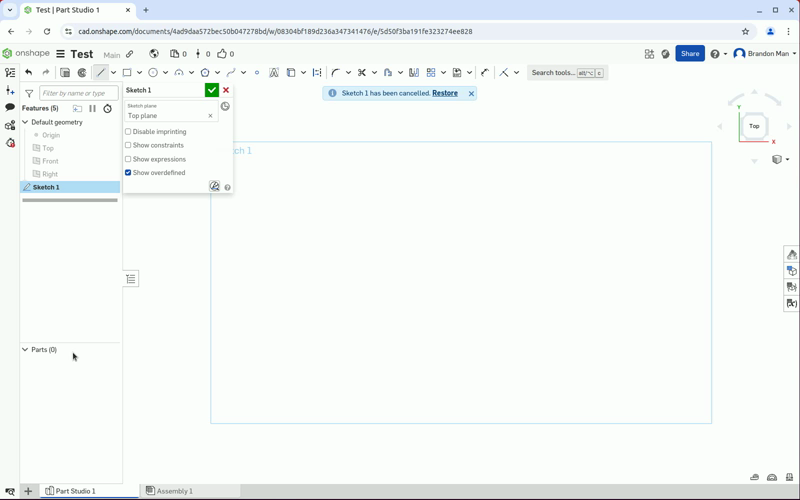
mouse_move(348, 395)
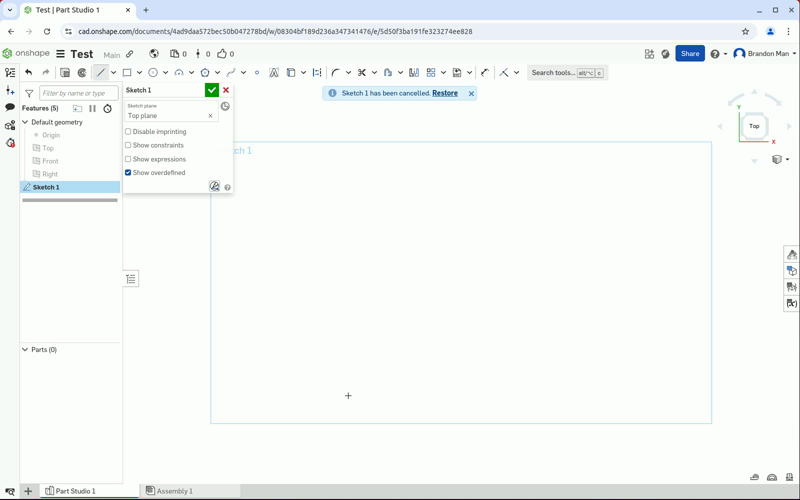
click(348, 395)
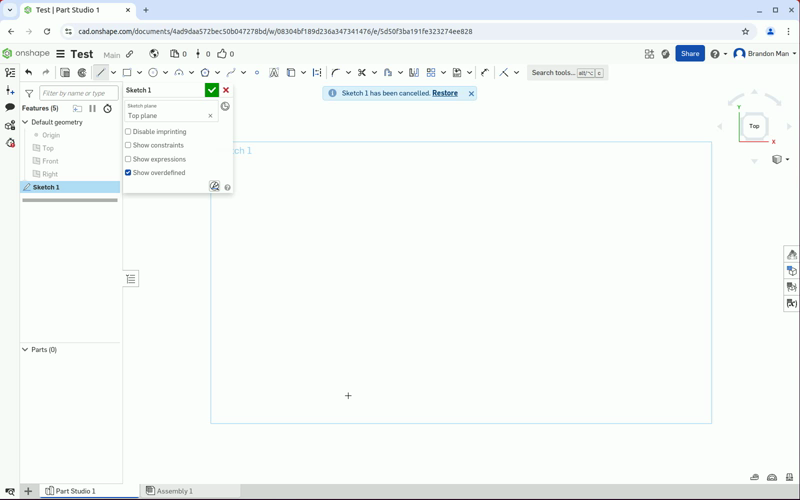
key_up(shift)
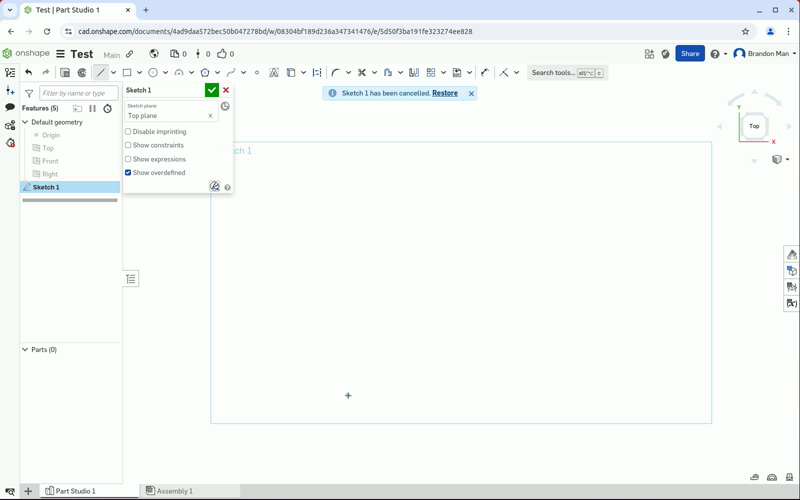
key_down(shift)
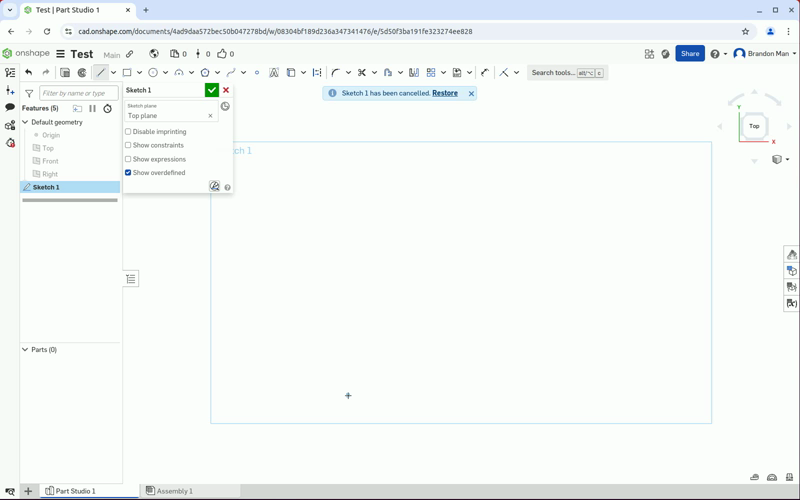
mouse_move(572, 395)
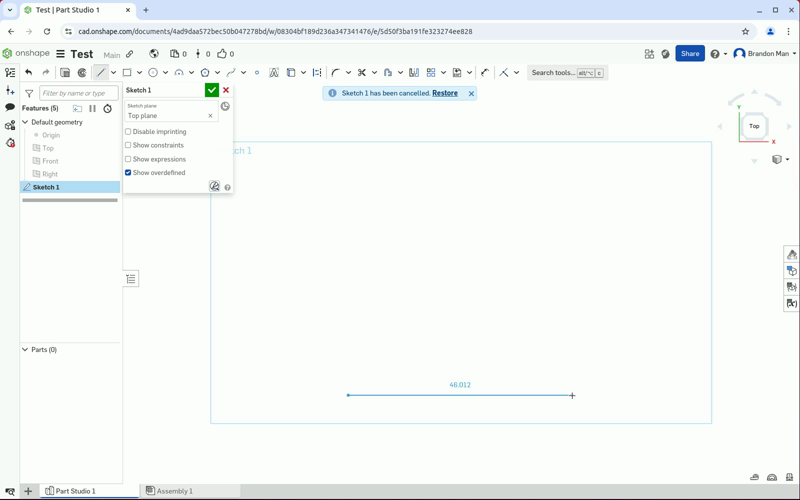
click(572, 395)
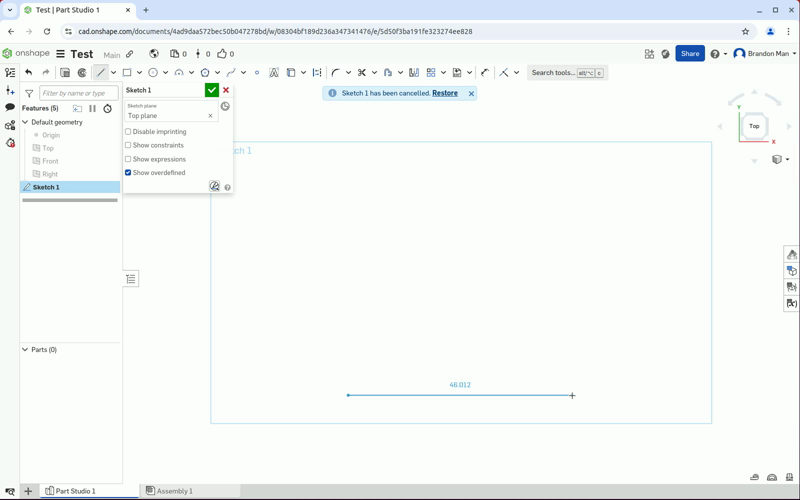
key_up(shift)
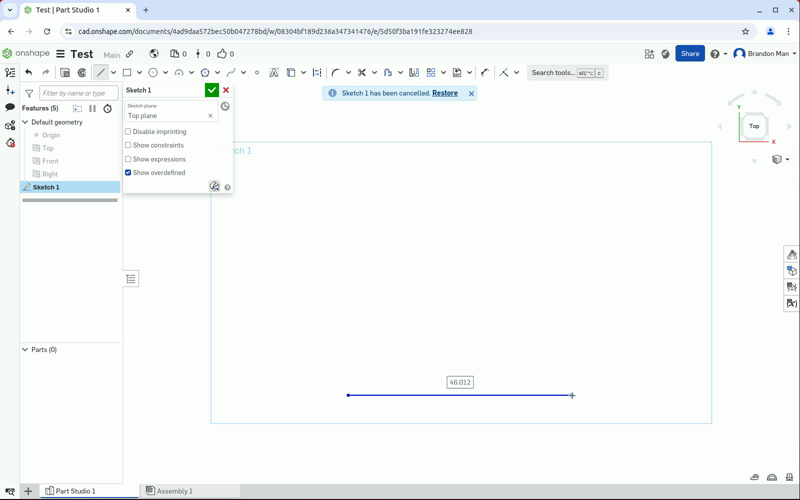
key_down(shift)
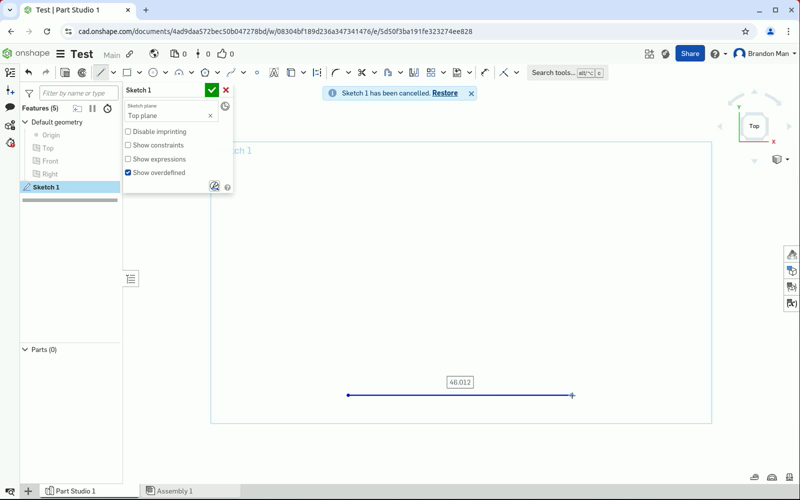
mouse_move(572, 171)
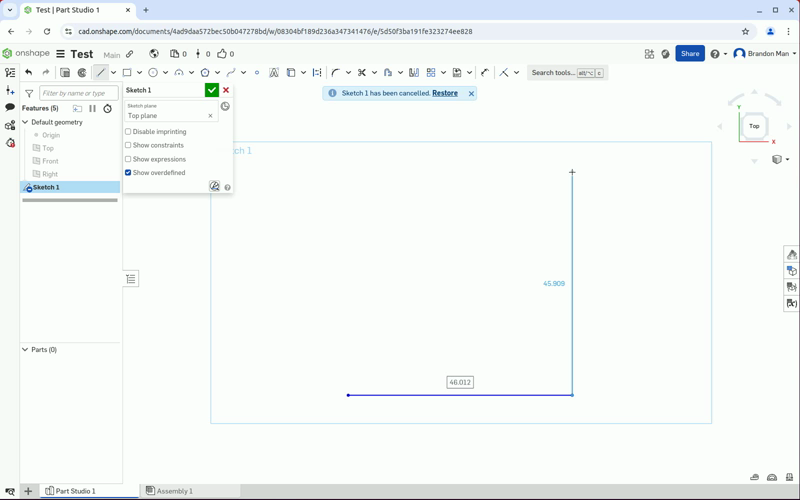
click(572, 171)
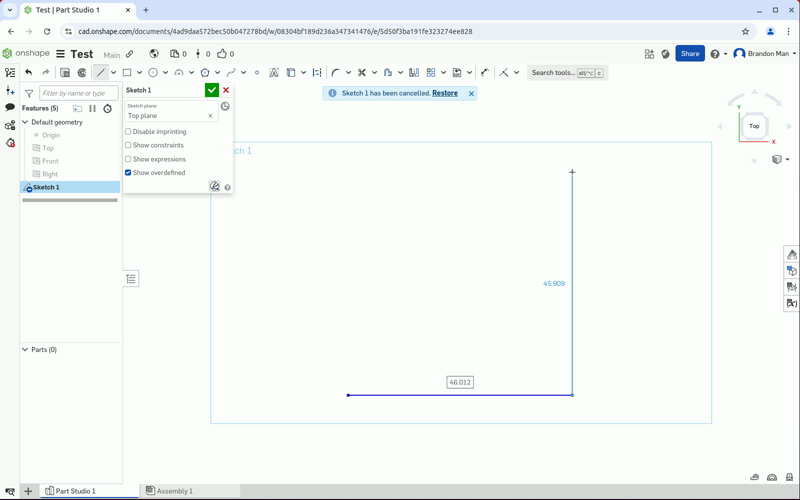
key_up(shift)
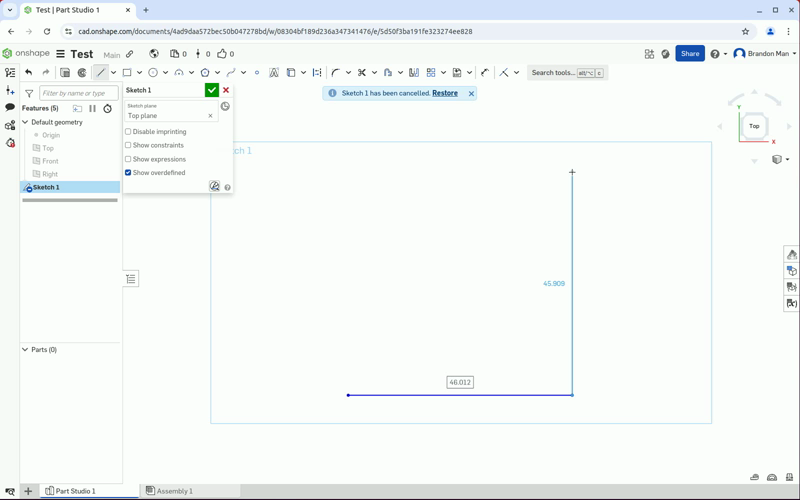
key_down(shift)
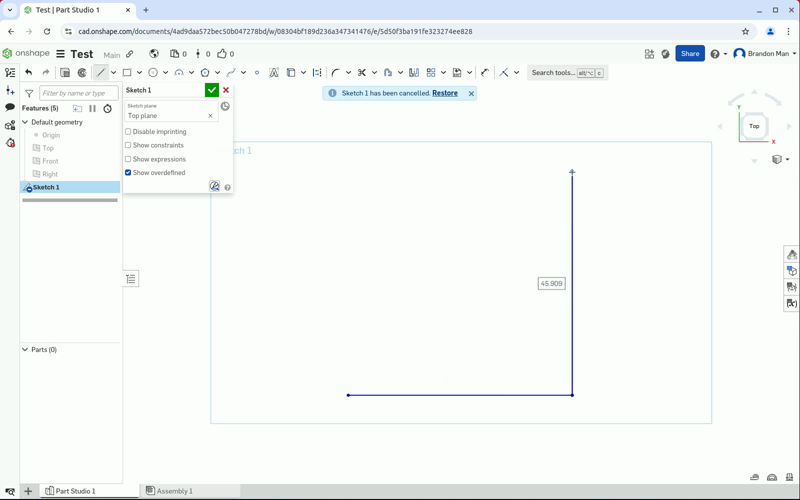
mouse_move(348, 171)
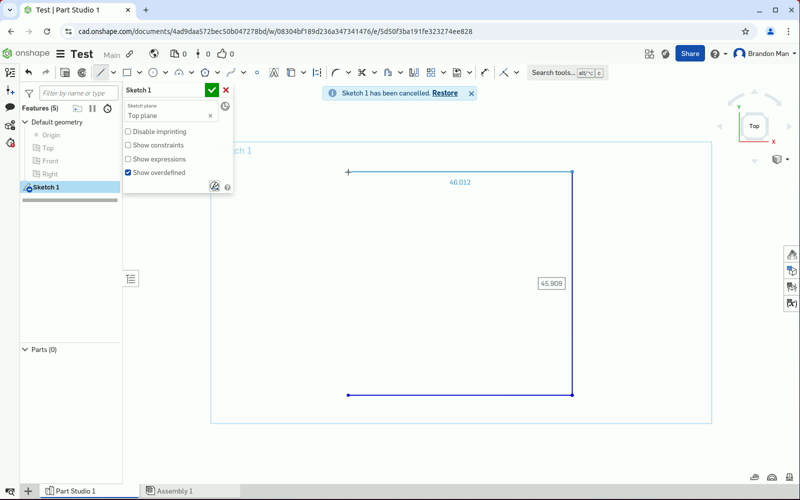
click(348, 171)
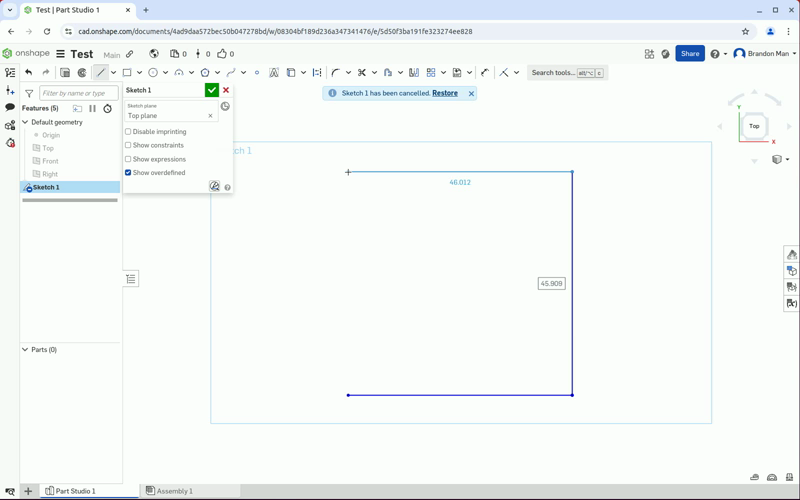
key_up(shift)
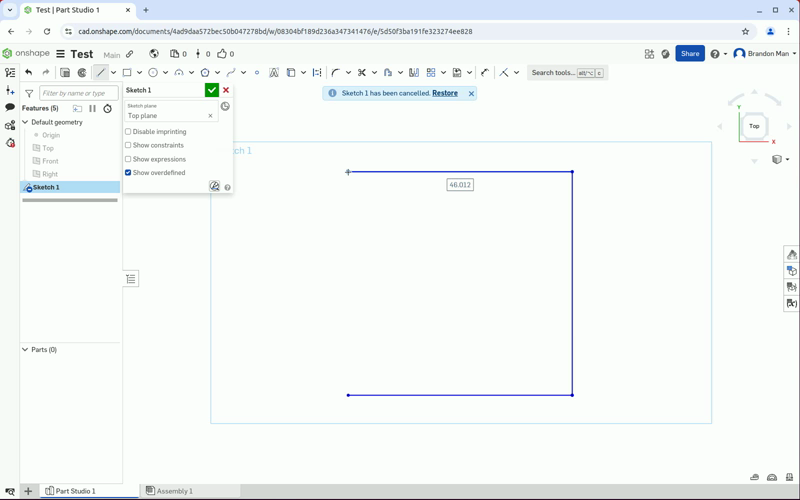
key_down(shift)
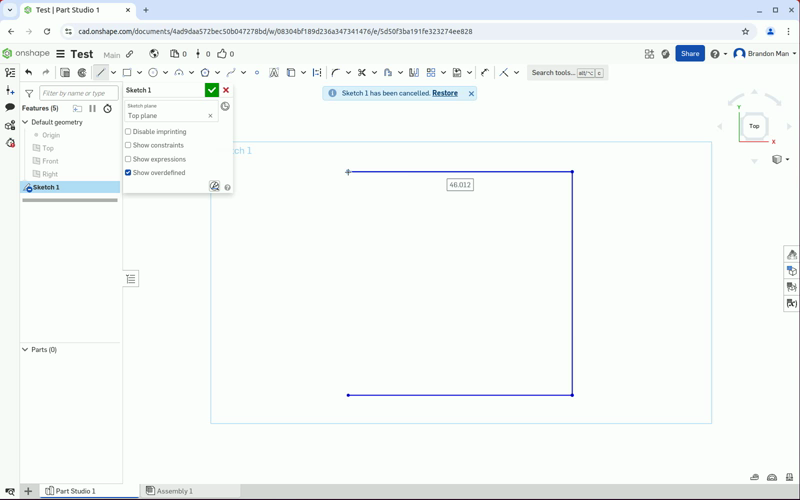
mouse_move(348, 395)
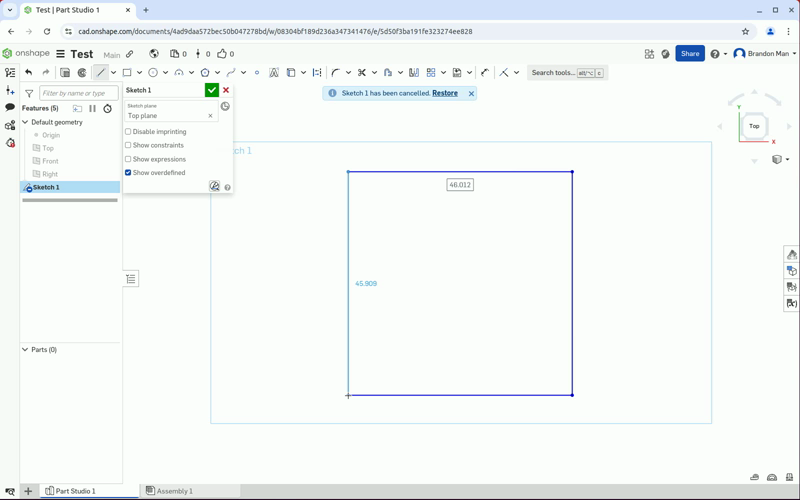
key_up(shift)
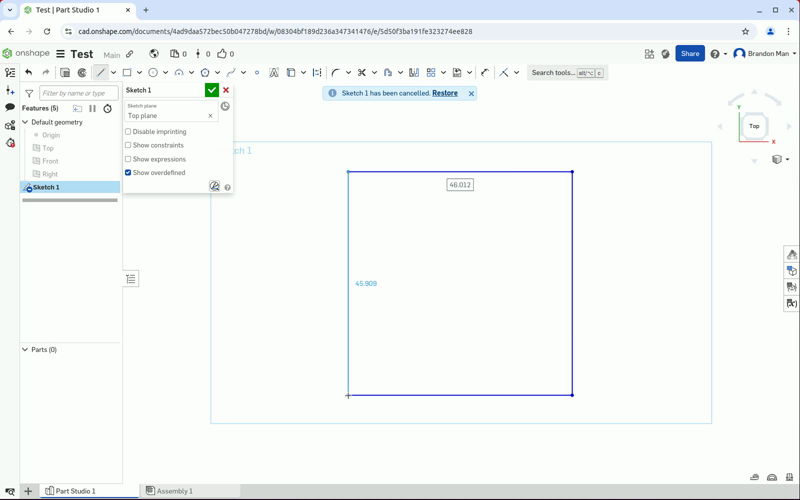
click(348, 395)
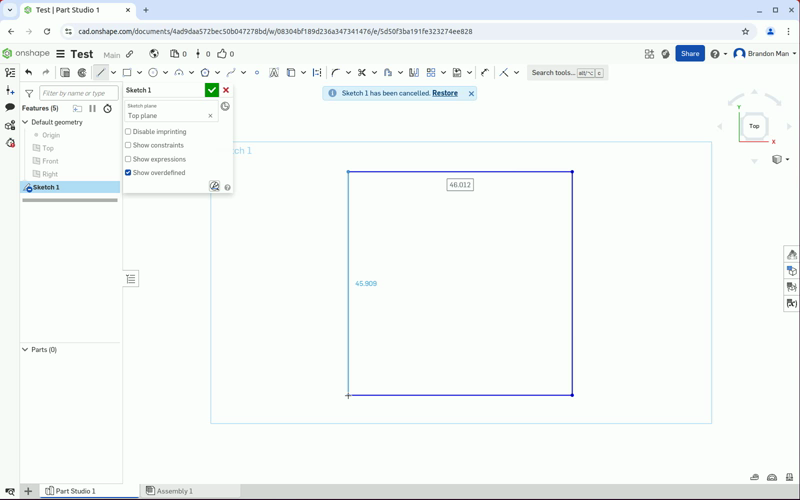
key(esc)
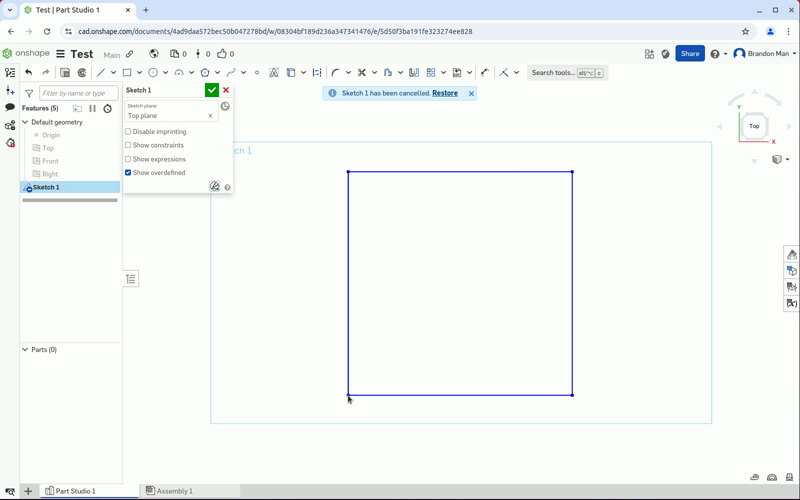
key(c)
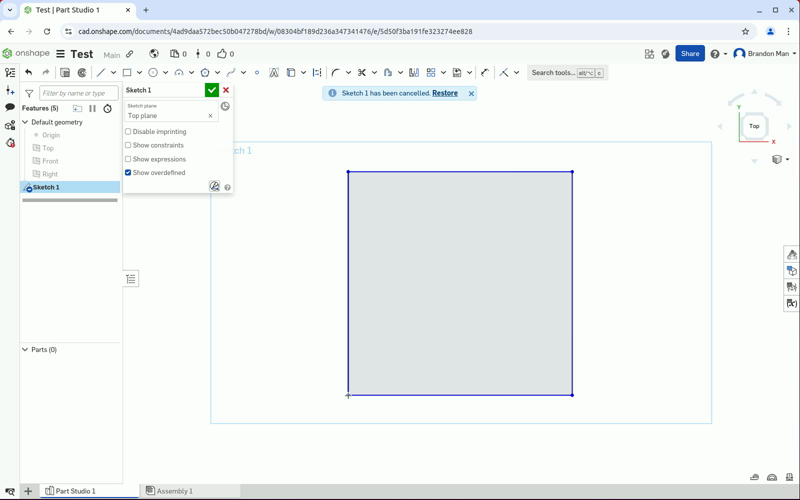
key_down(shift)
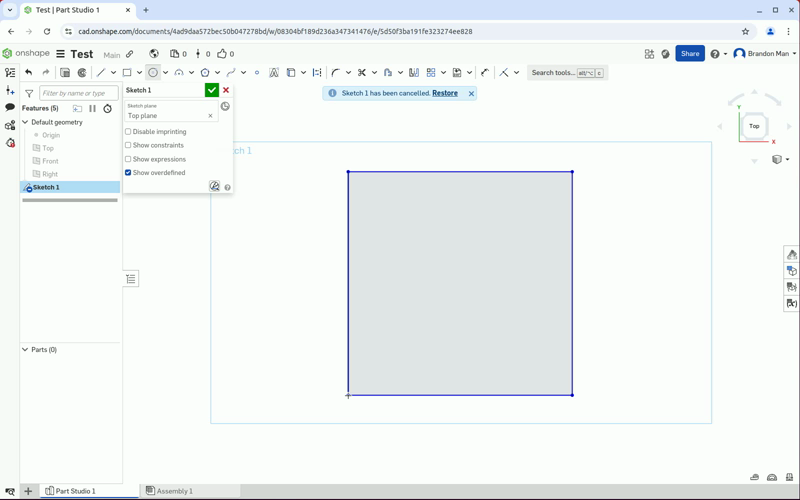
mouse_move(461, 282)
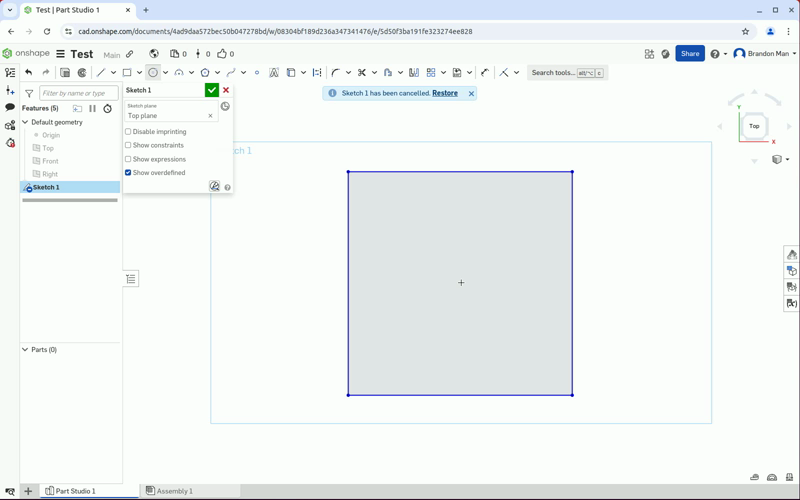
click(461, 282)
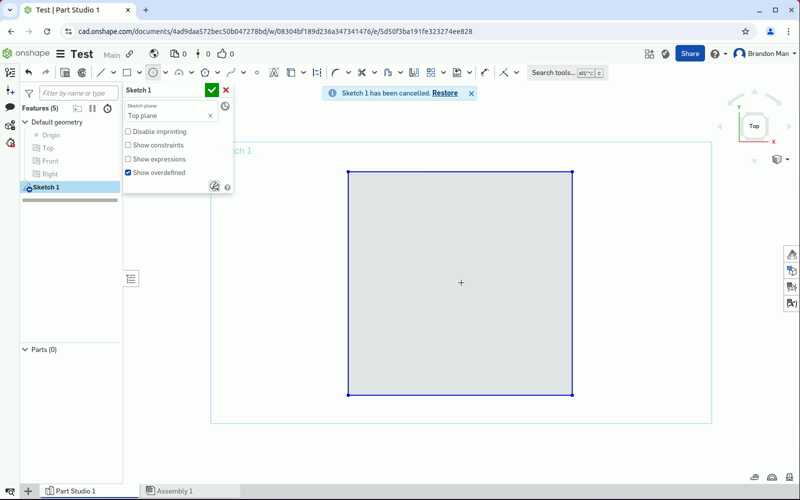
key_up(shift)
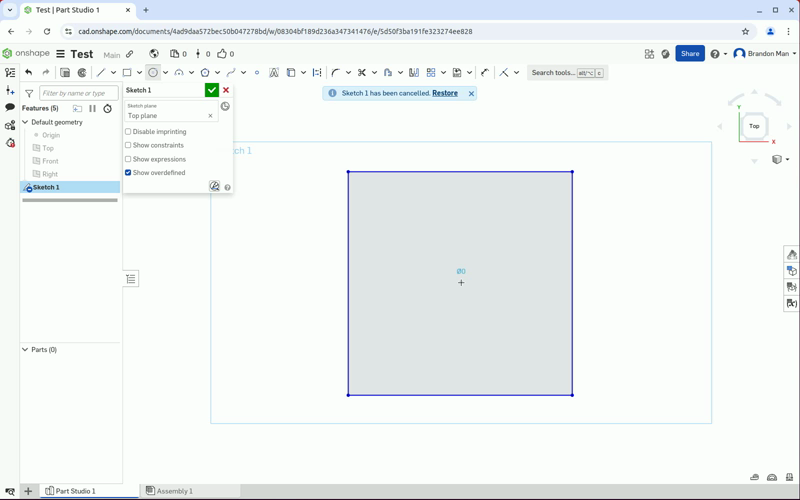
mouse_move(508, 282)
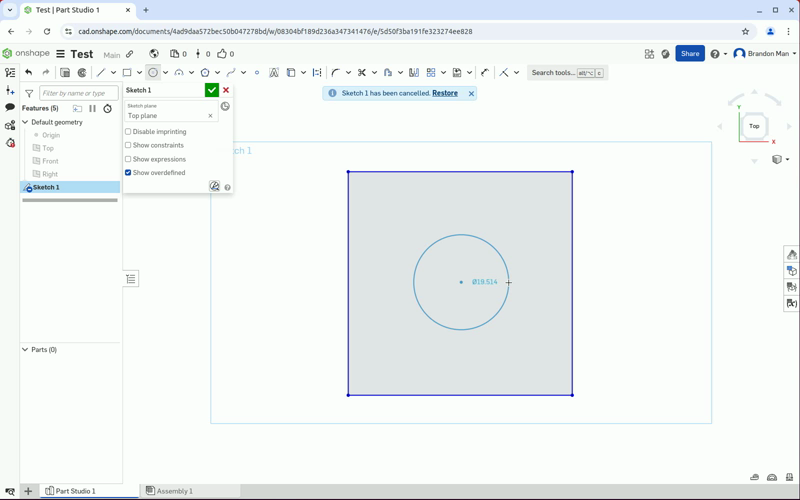
click(508, 282)
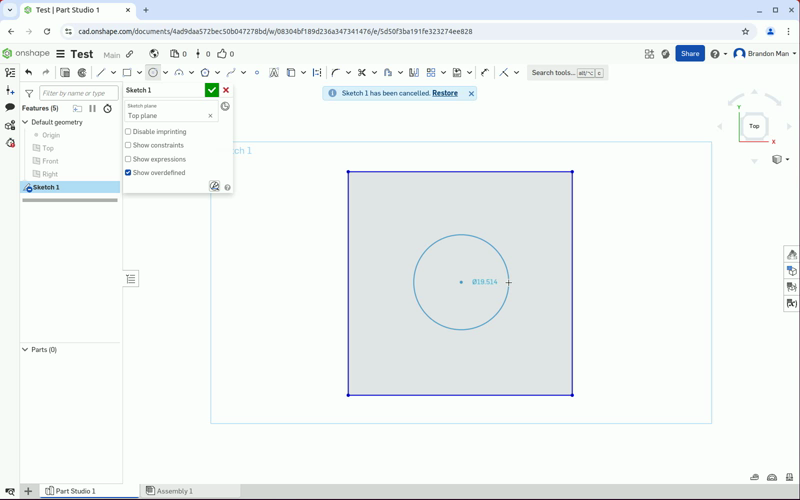
key(esc)
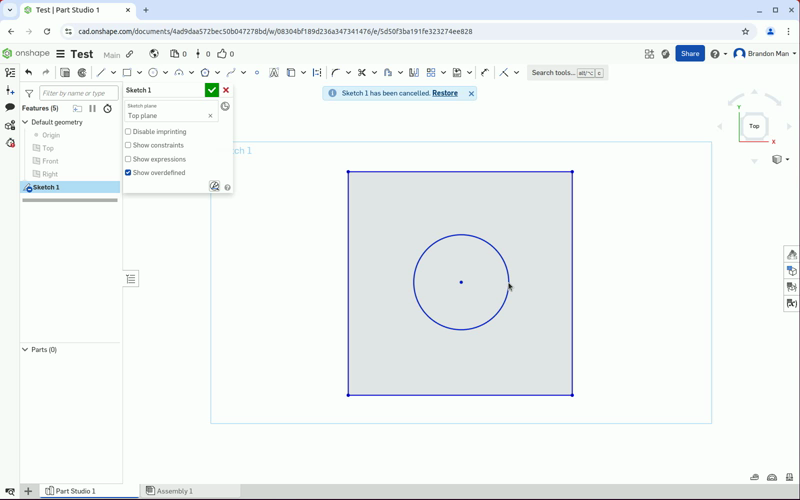
mouse_move(382, 214)
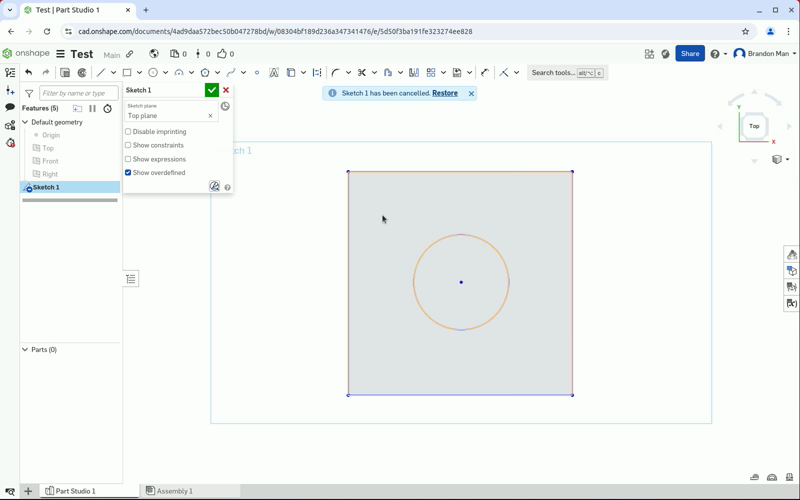
click(382, 214)
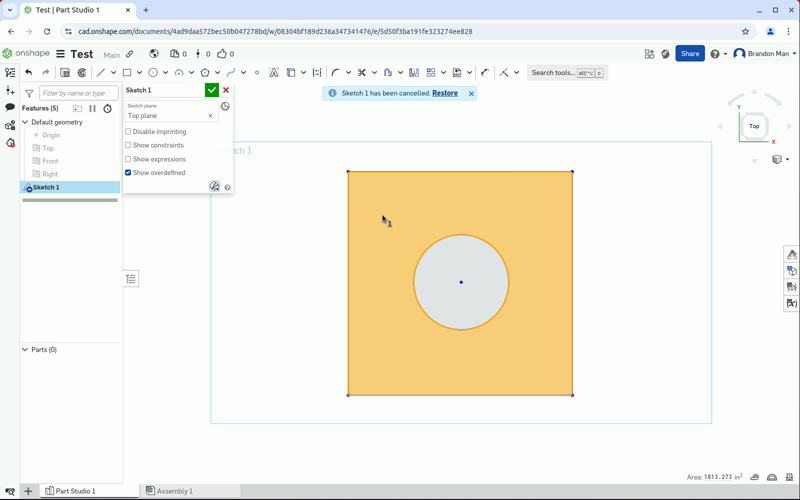
mouse_move(73, 352)
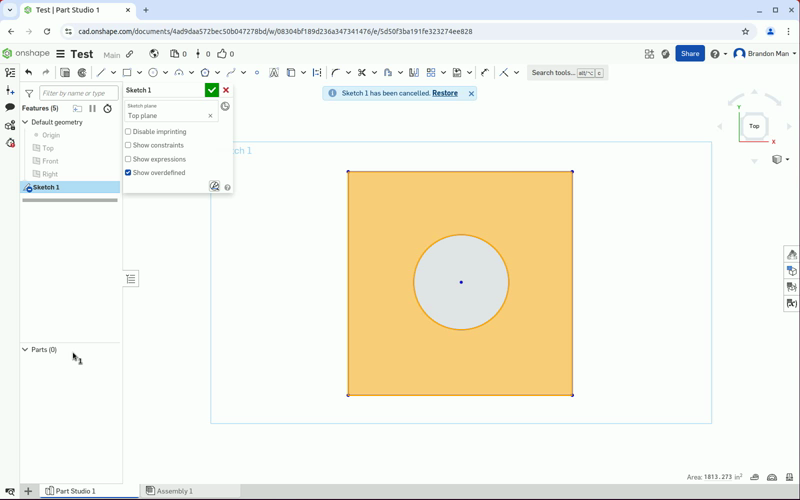
key(shift+y)
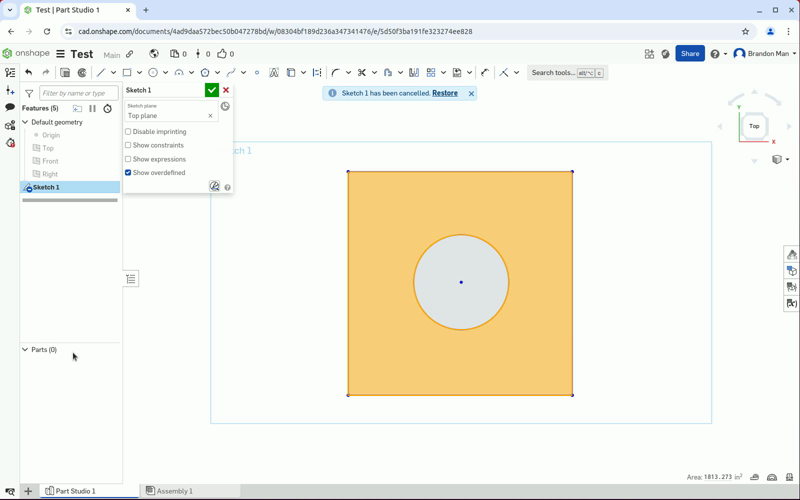
key(shift+e)
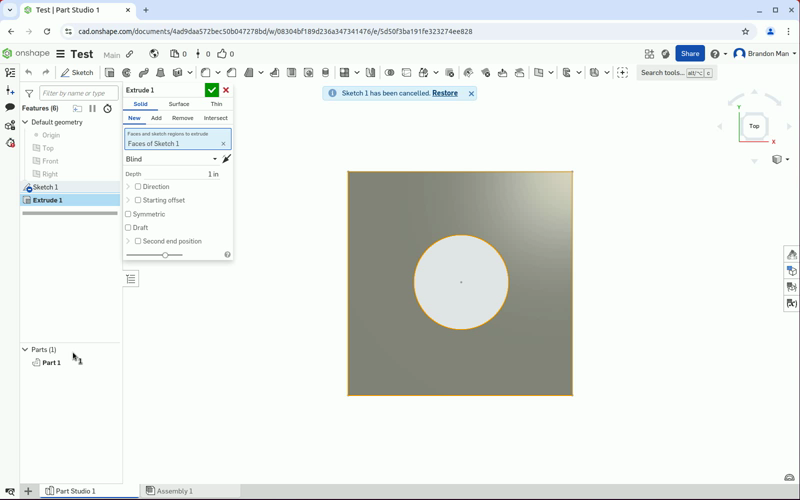
mouse_move(143, 106)
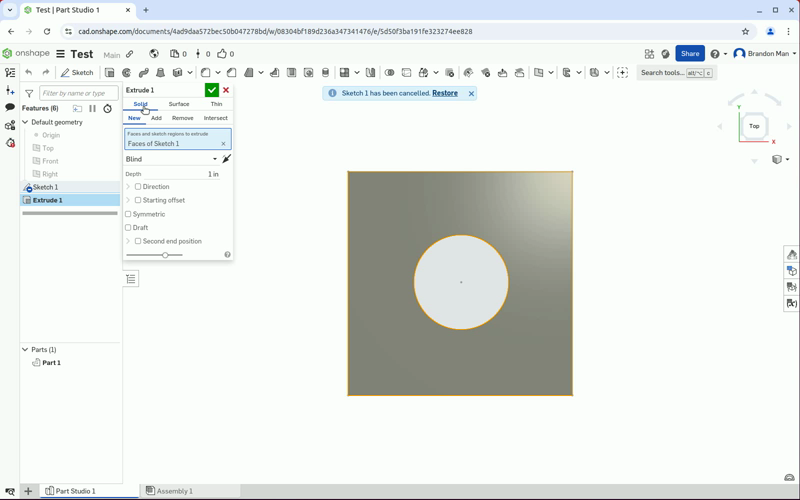
click(143, 106)
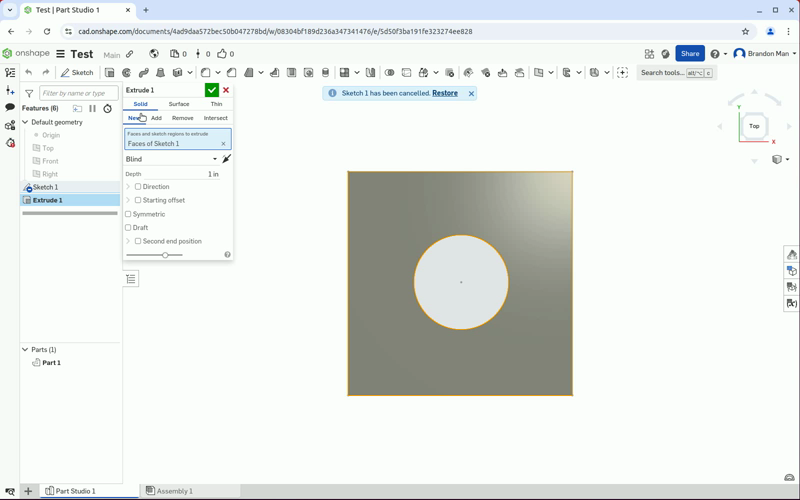
mouse_move(137, 120)
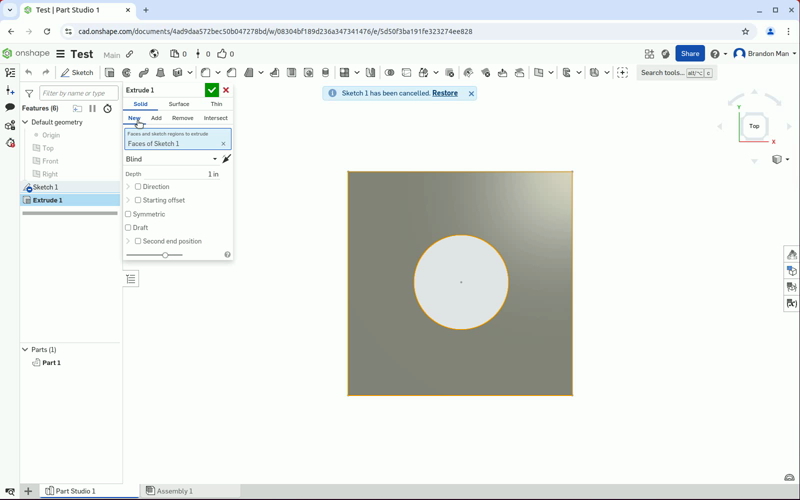
click(137, 120)
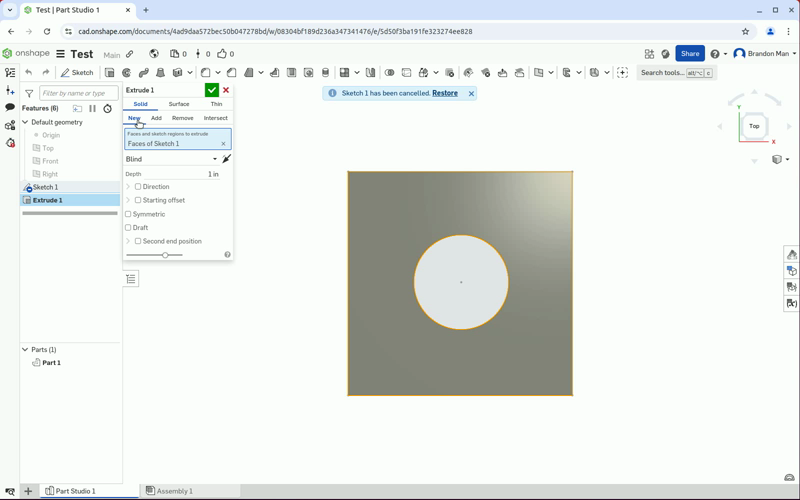
key(tab, 4)
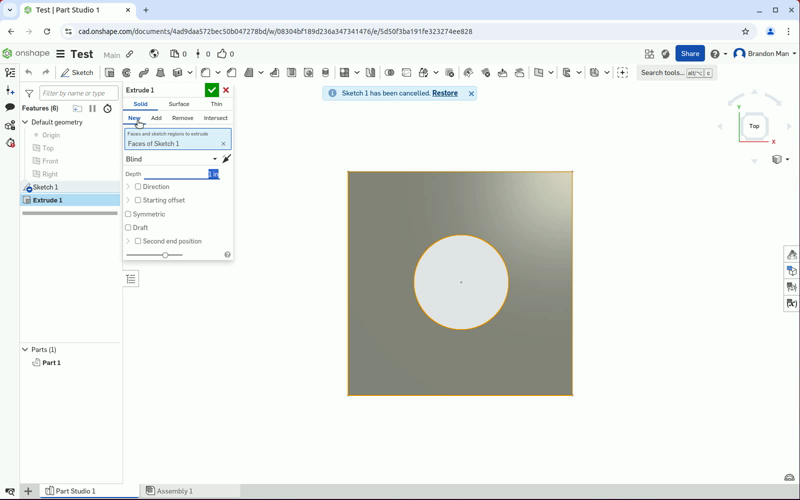
text(6.258)
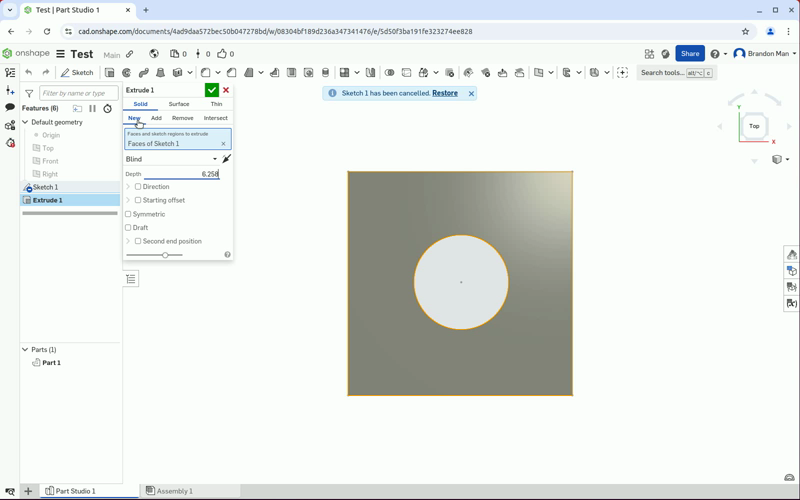
key(enter)
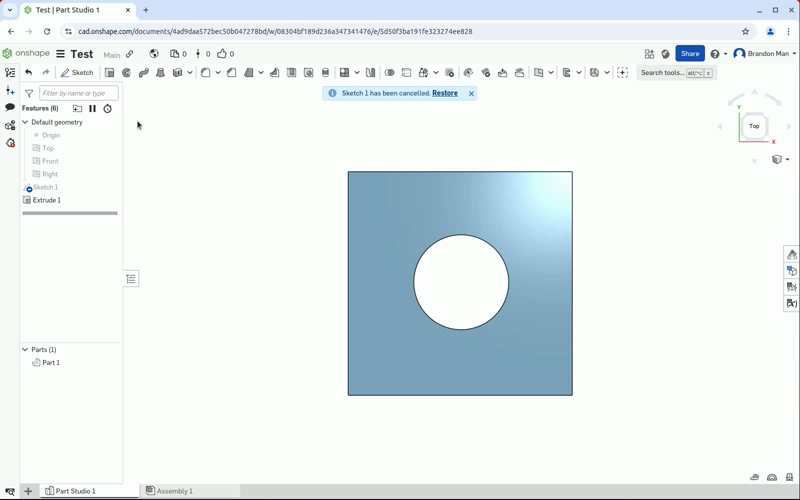
key(shift+h)
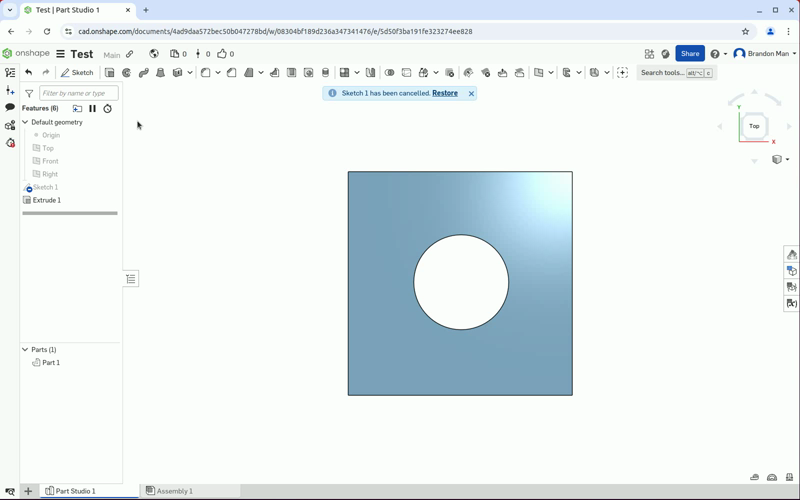
key(shift+h)
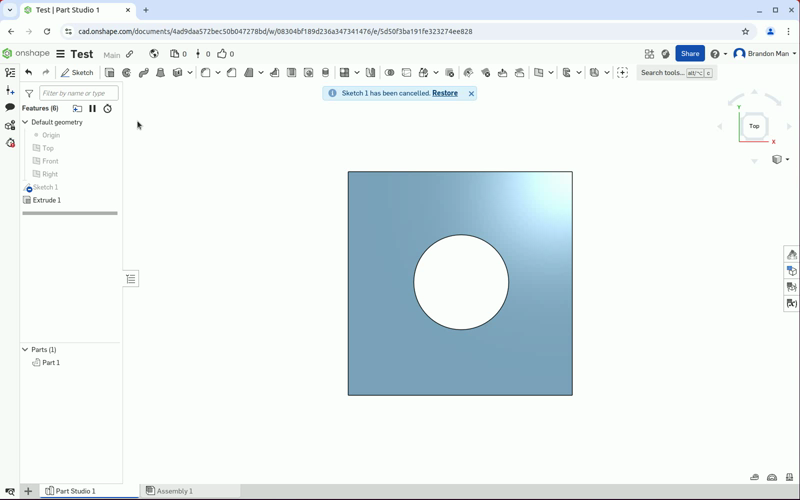
mouse_move(73, 189)
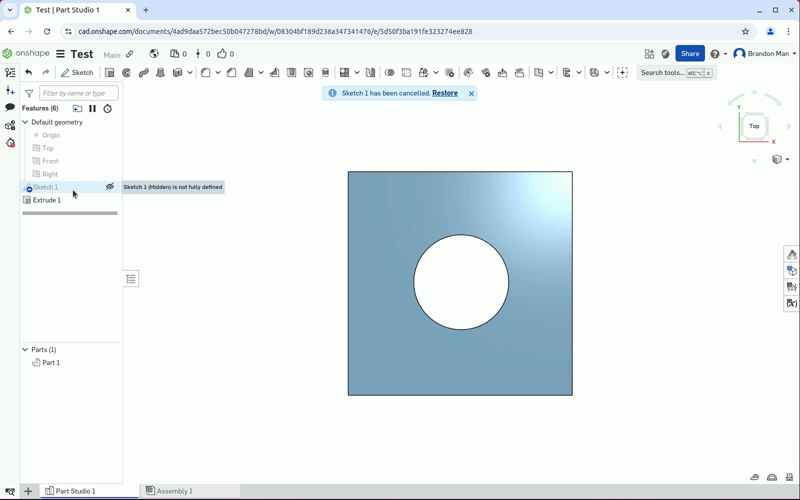
click(73, 189)
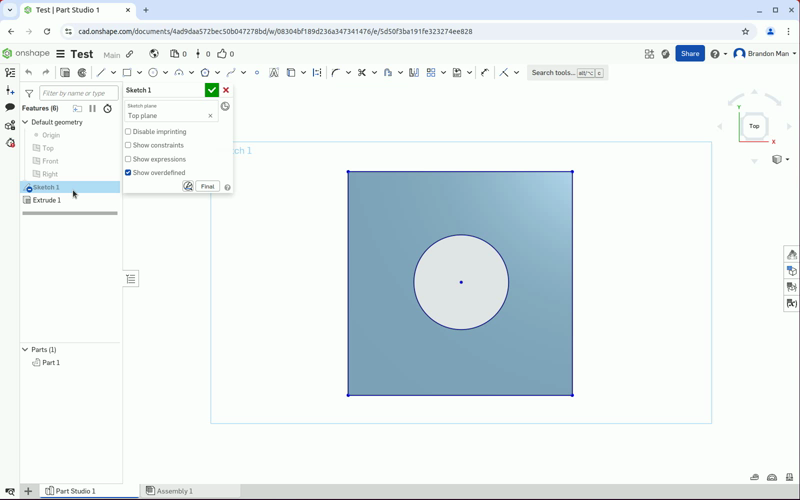
mouse_move(229, 92)
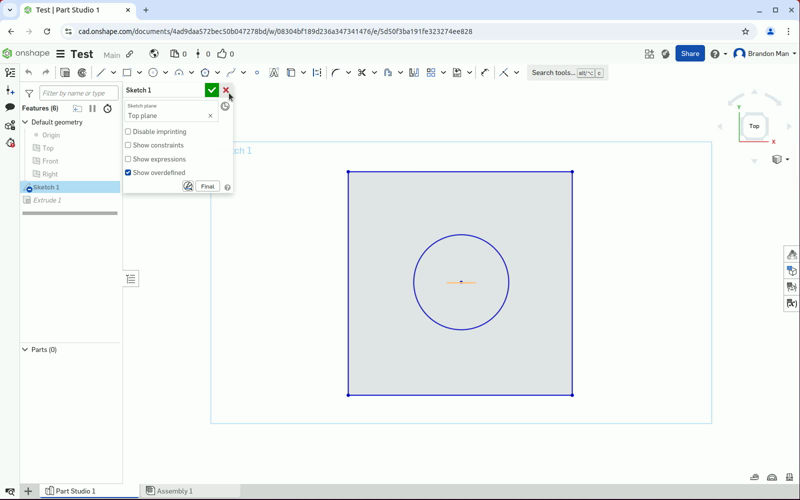
click(229, 92)
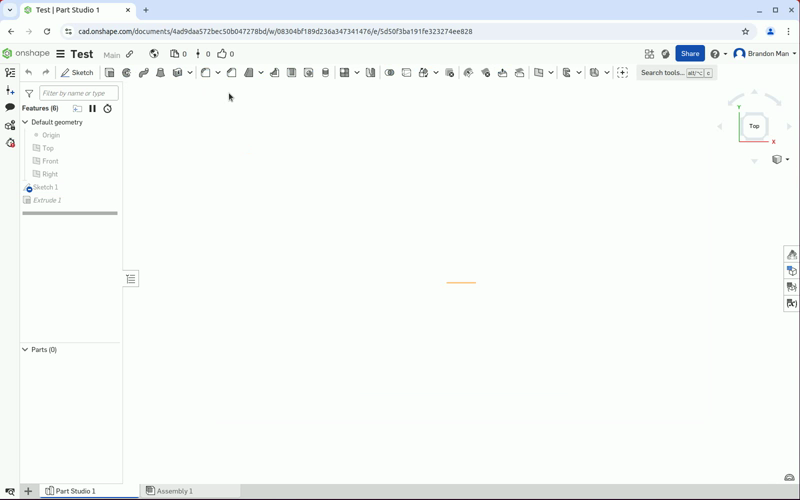
mouse_move(541, 75)
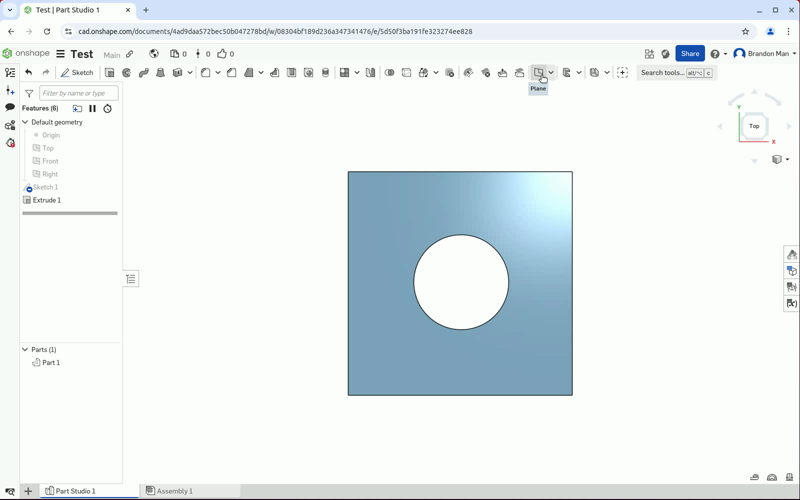
click(541, 75)
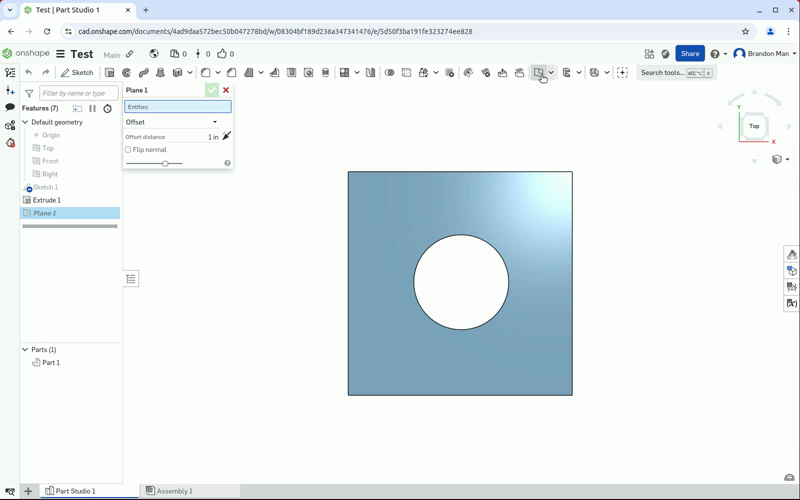
mouse_move(73, 150)
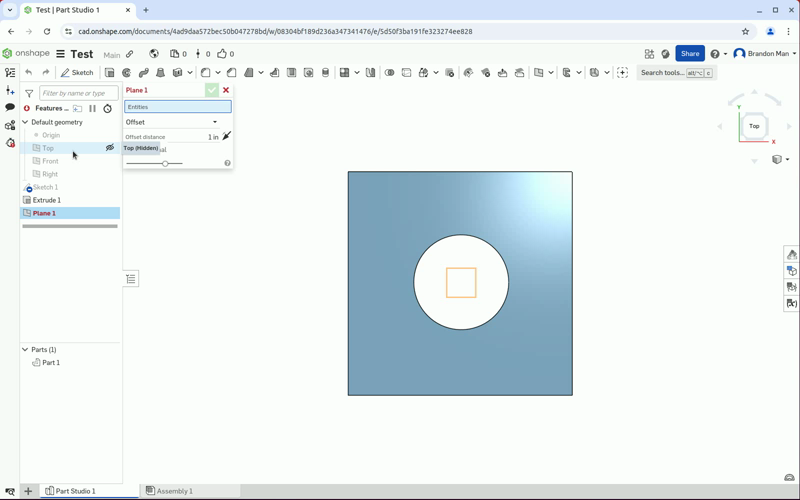
click(73, 150)
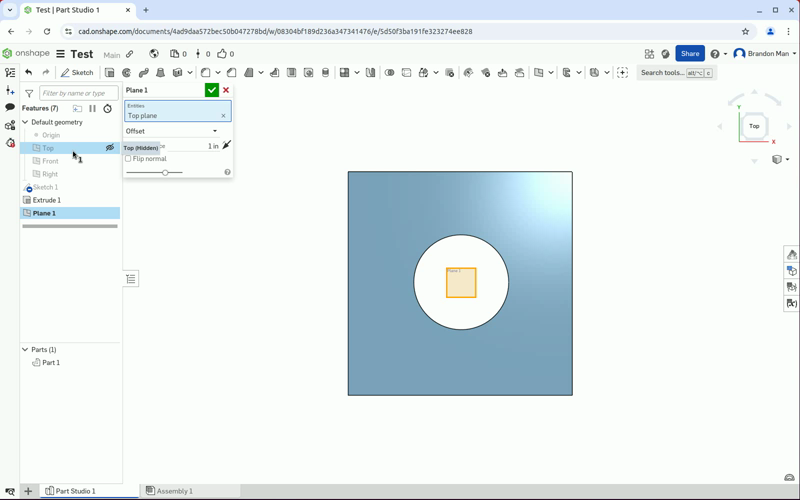
key(tab, 2)
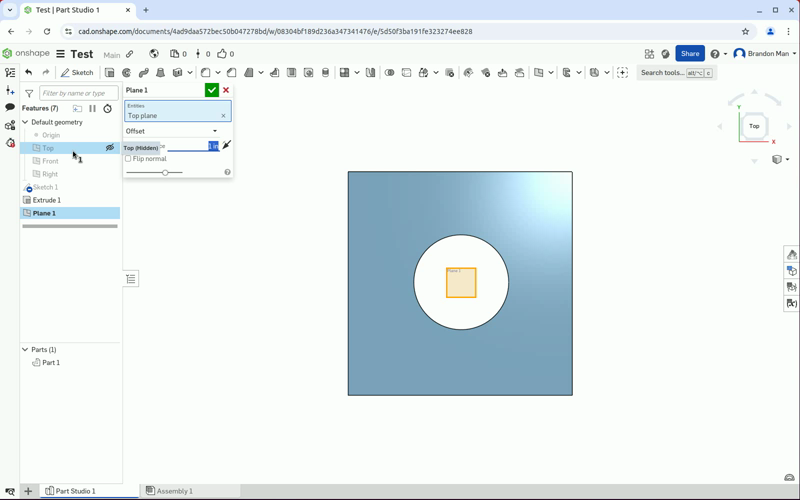
text(6.255)
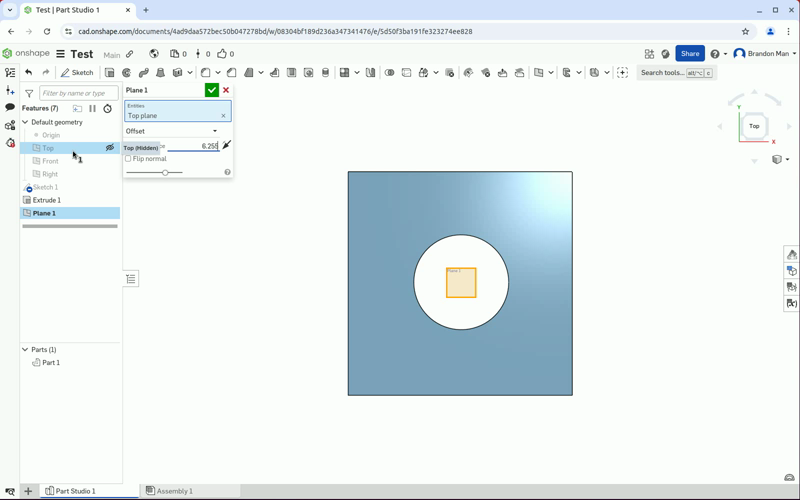
key(enter, 2)
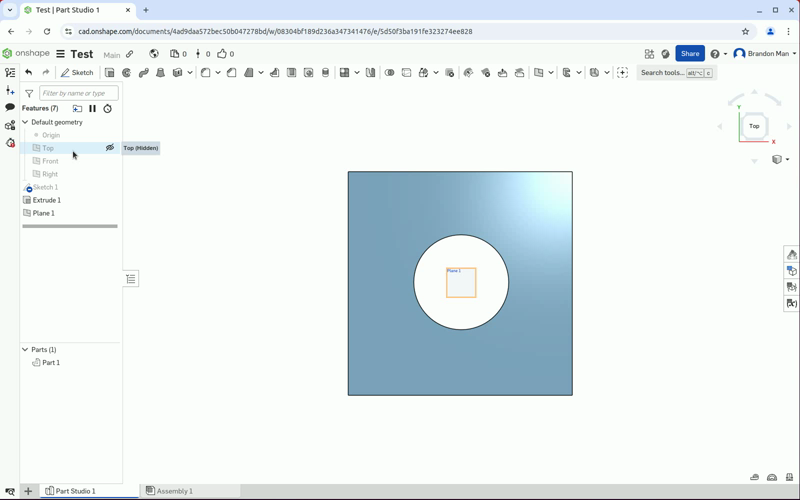
key(shift+s)
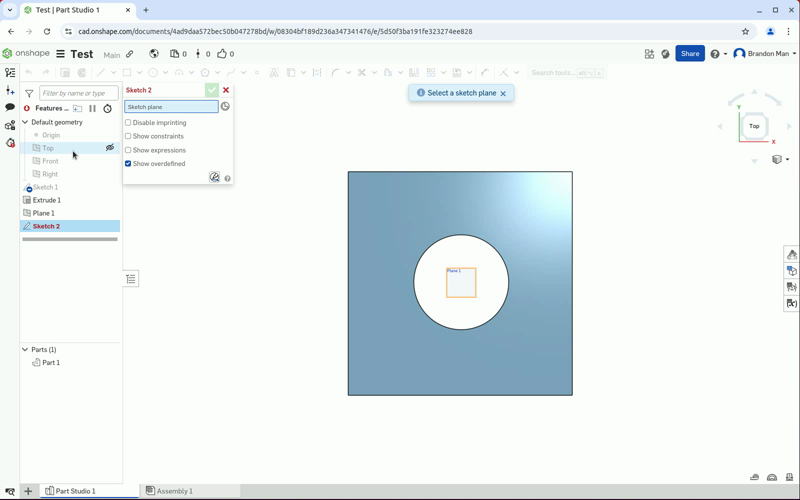
mouse_move(73, 215)
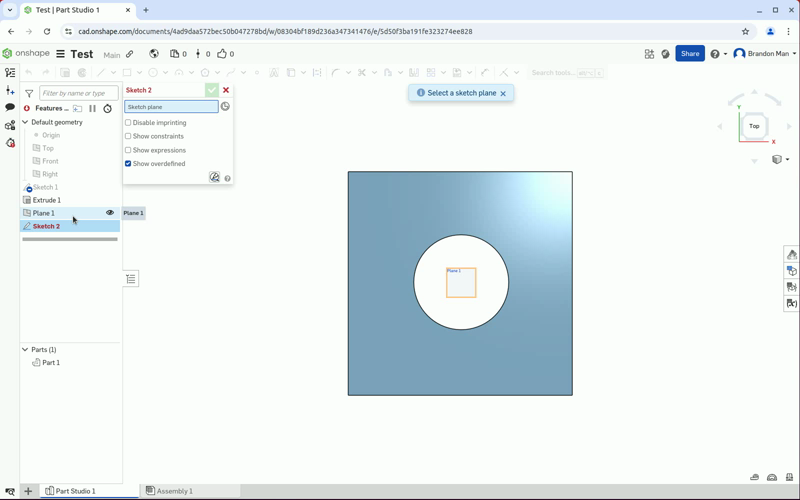
click(73, 215)
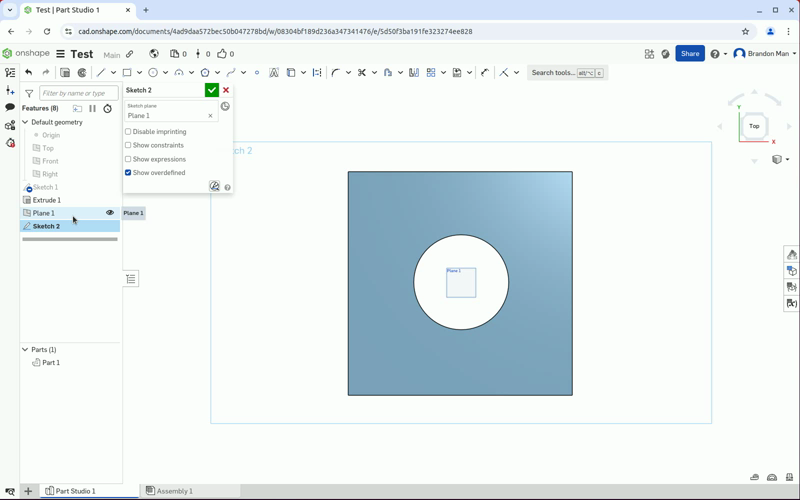
mouse_move(73, 352)
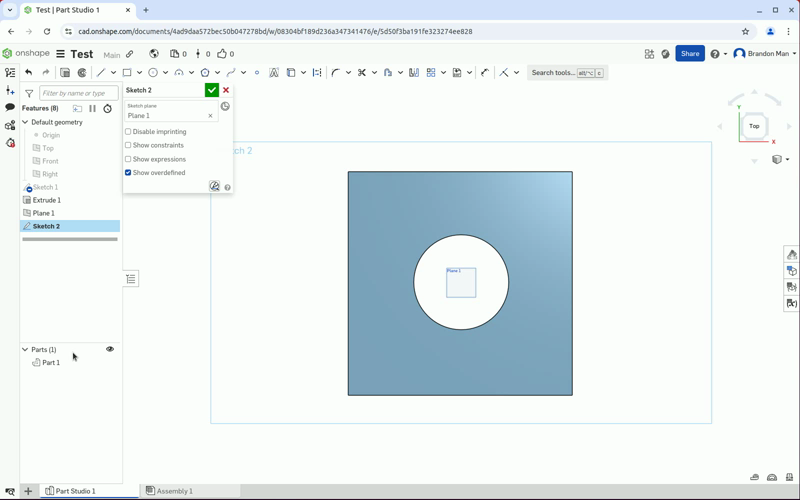
key(y)
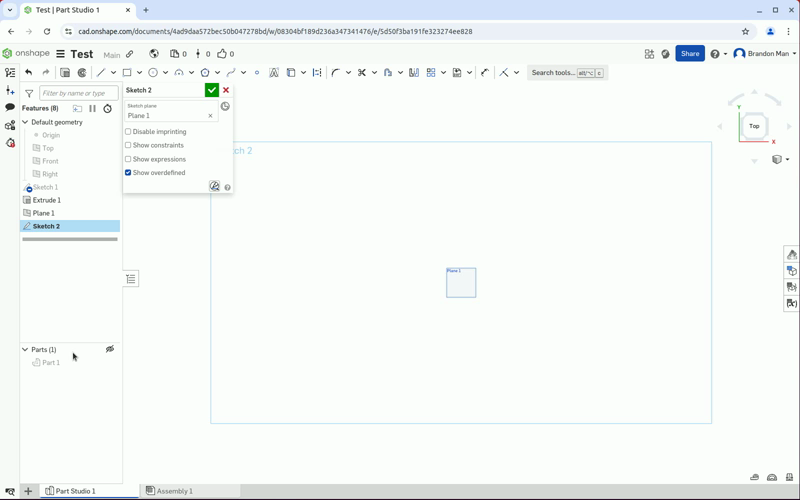
key(a)
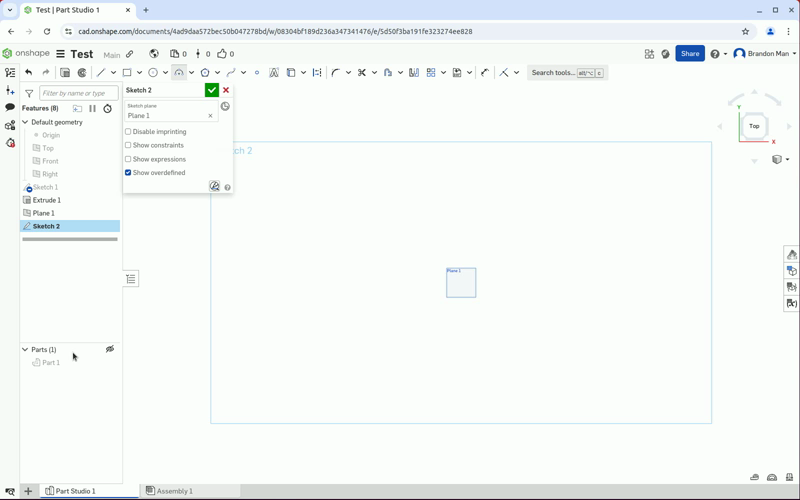
key_down(shift)
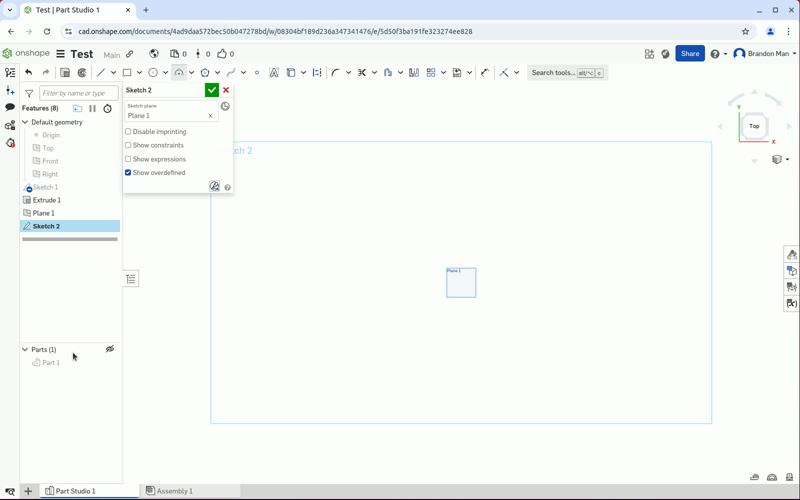
mouse_move(441, 238)
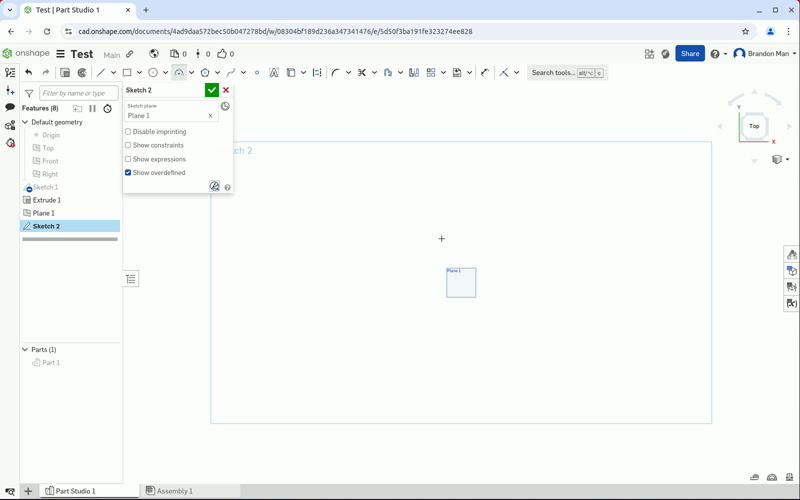
click(441, 238)
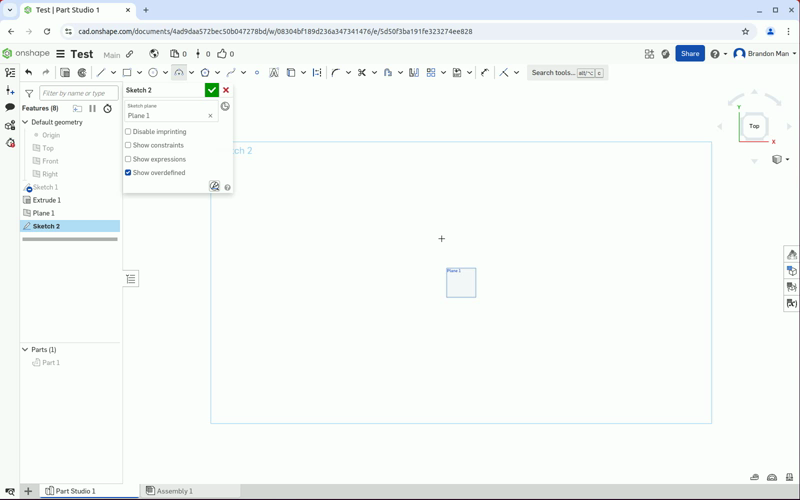
key_up(shift)
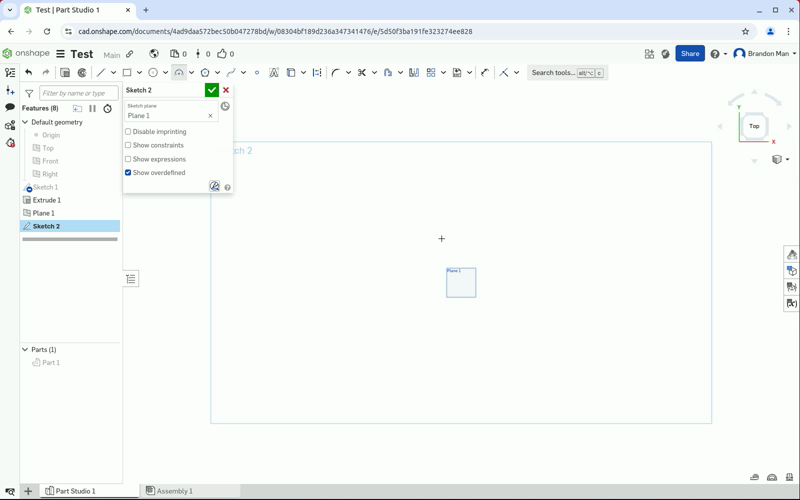
key_down(shift)
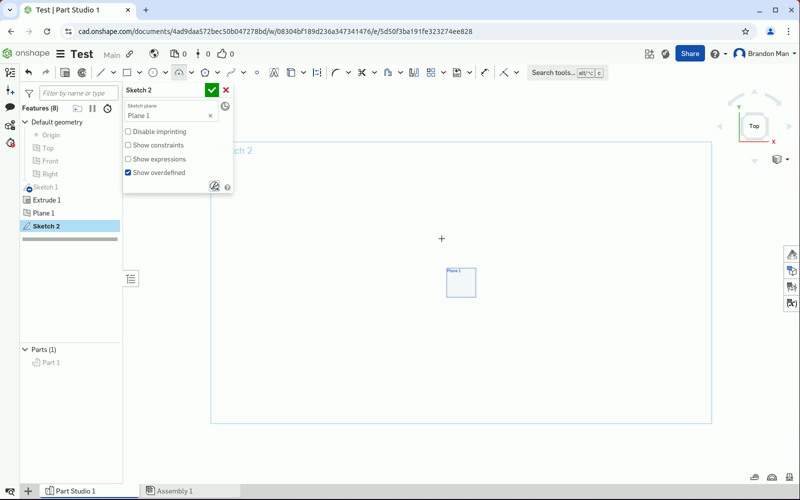
mouse_move(480, 238)
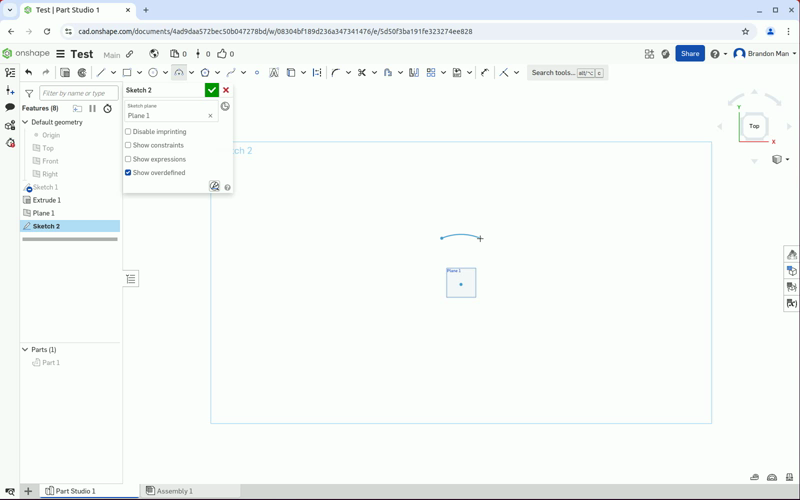
click(480, 238)
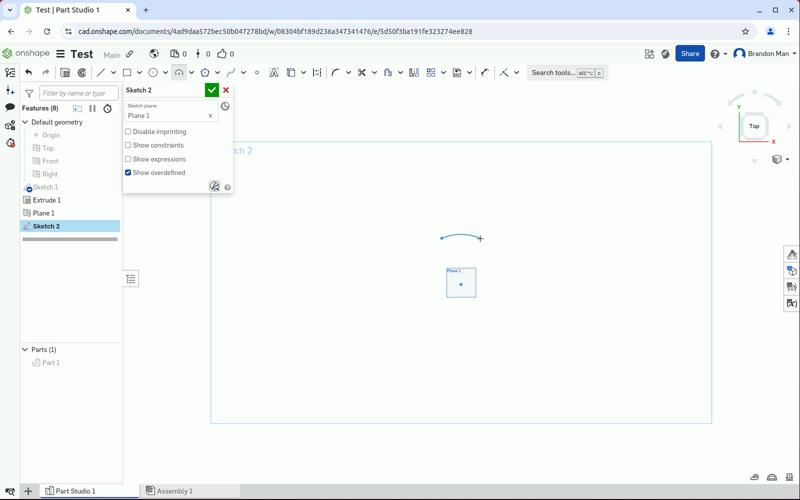
mouse_move(461, 234)
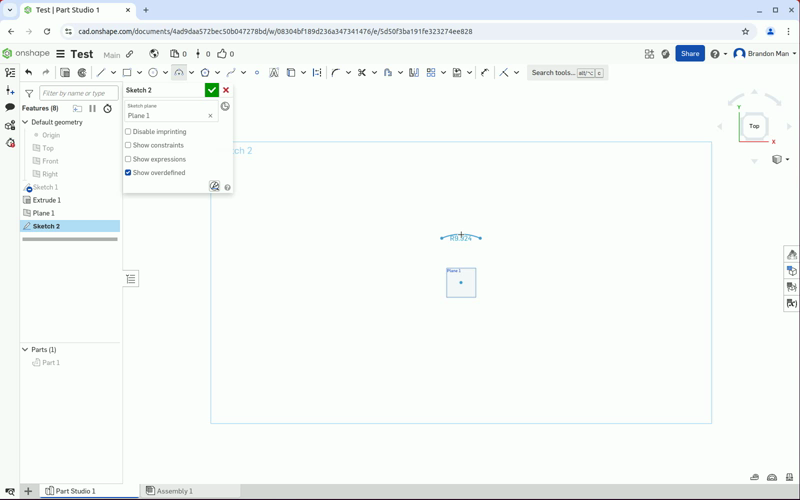
click(461, 234)
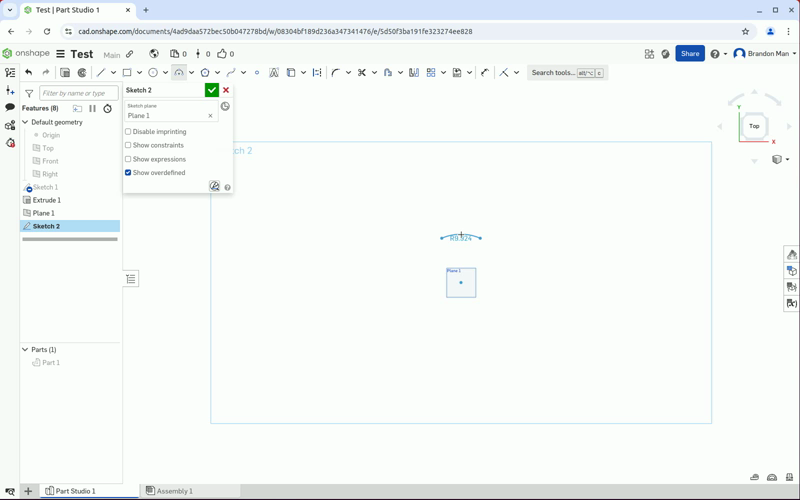
key_up(shift)
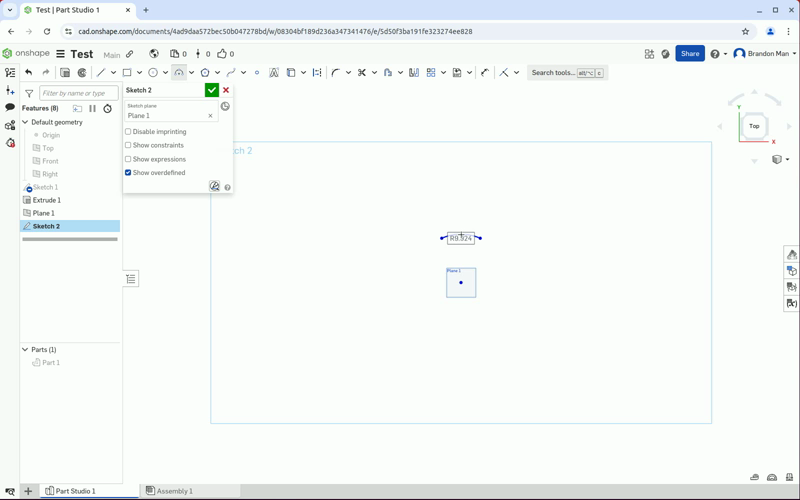
key(esc)
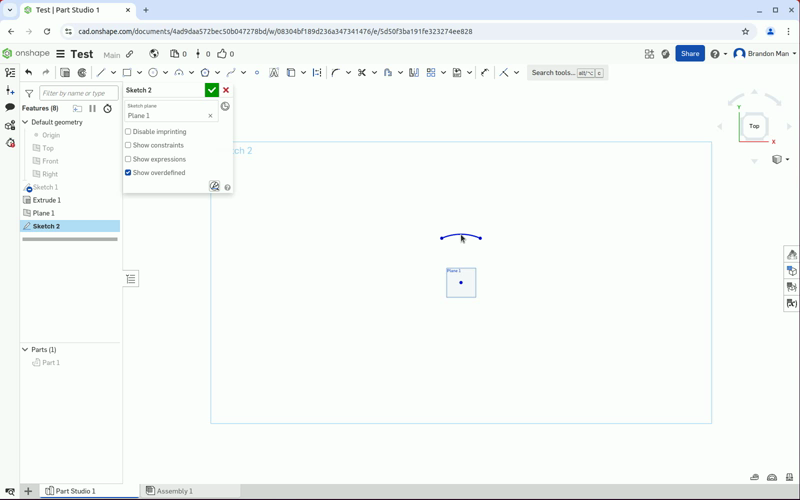
key(l)
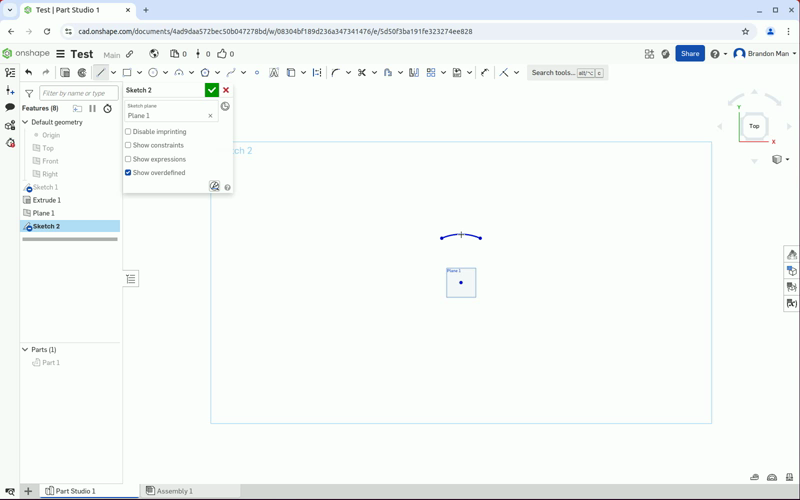
mouse_move(480, 238)
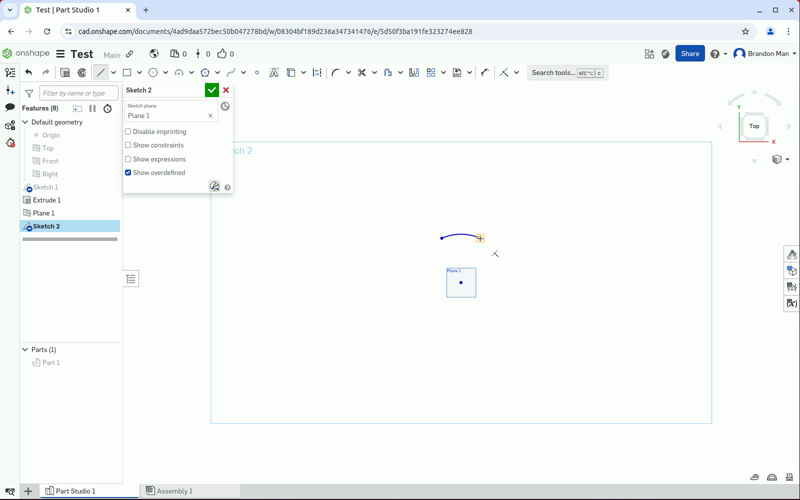
click(480, 238)
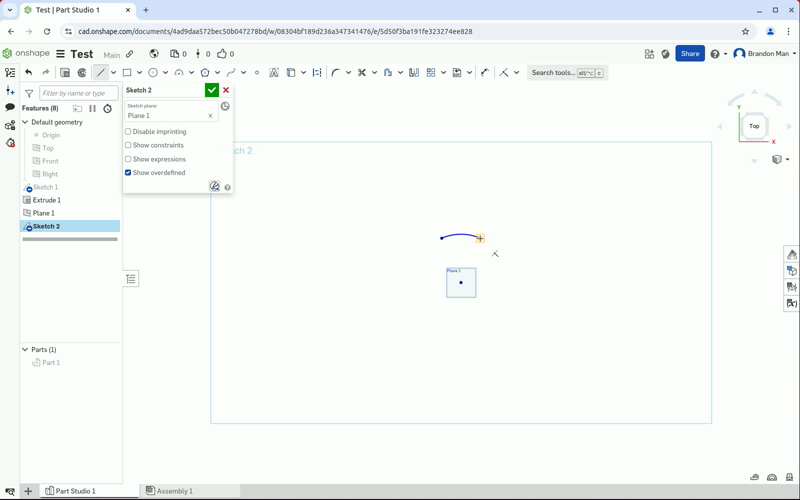
key_down(shift)
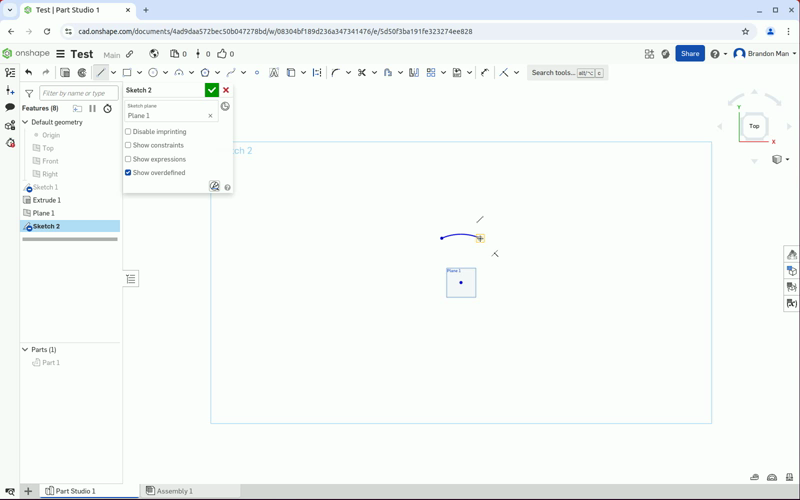
mouse_move(480, 169)
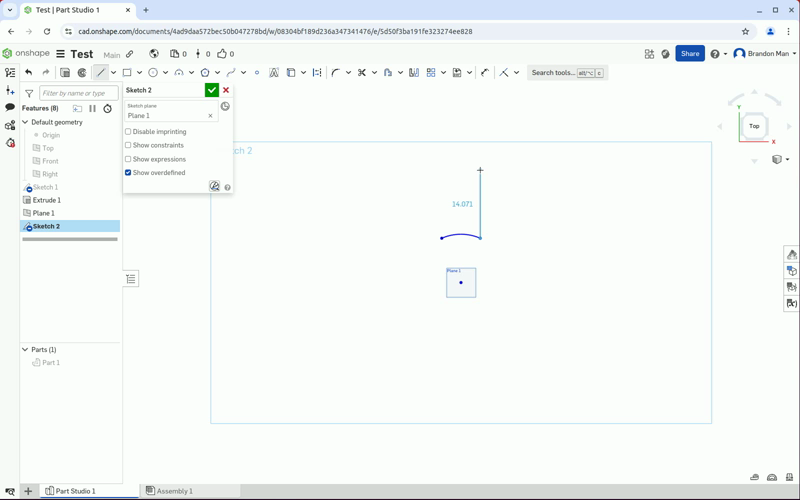
click(480, 169)
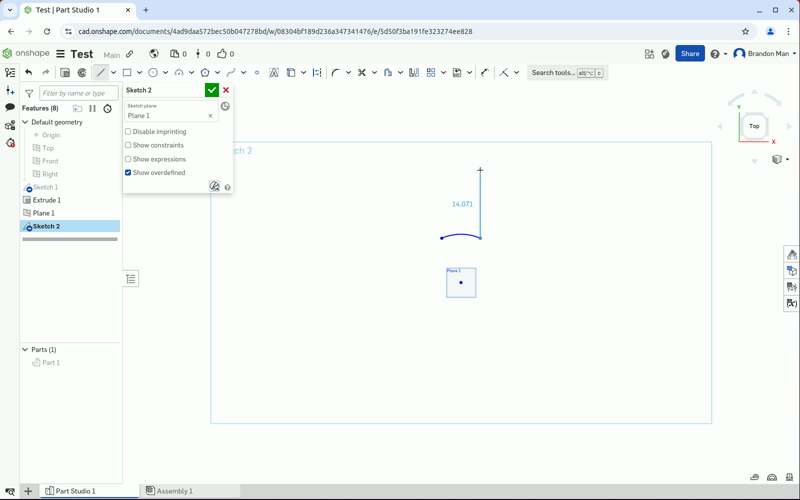
key_up(shift)
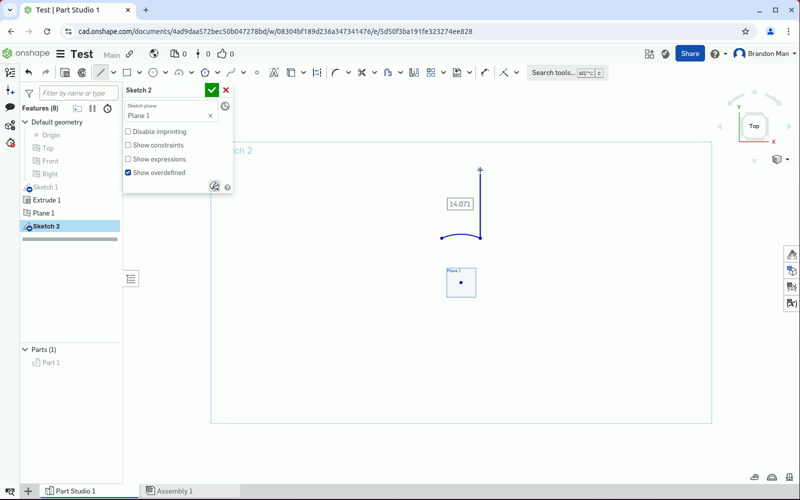
key_down(shift)
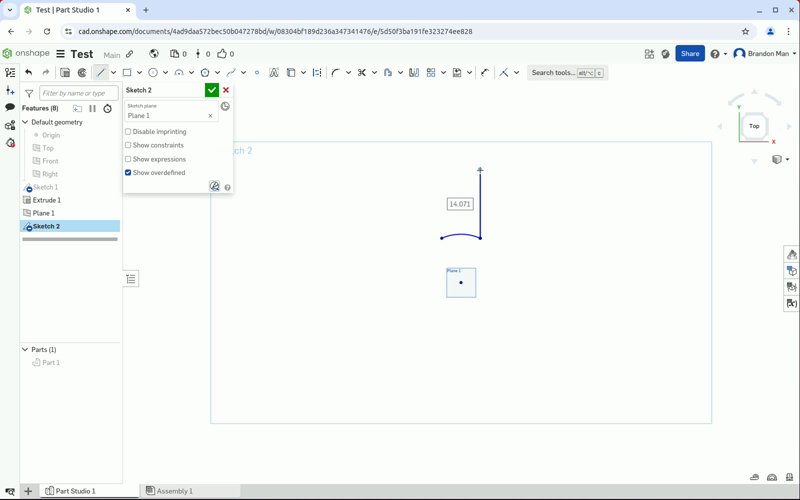
mouse_move(510, 169)
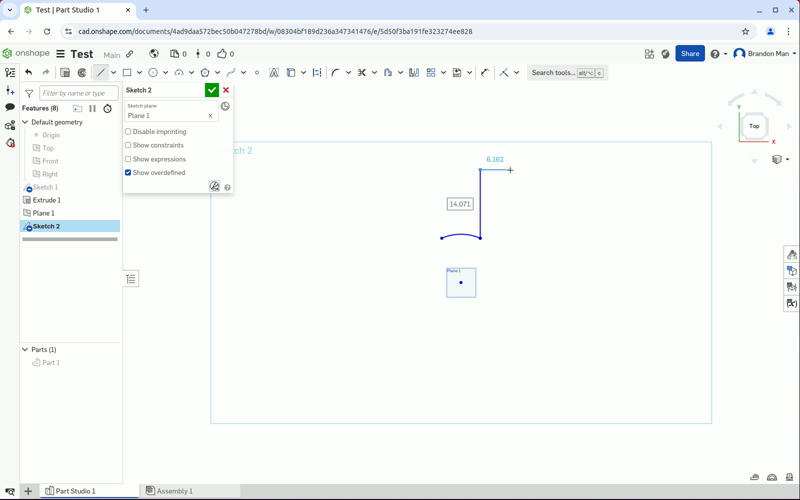
mouse_move(441, 169)
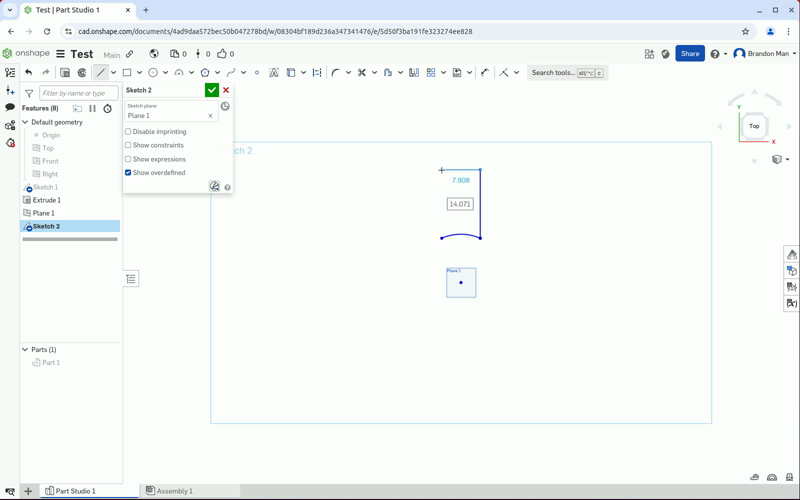
click(441, 169)
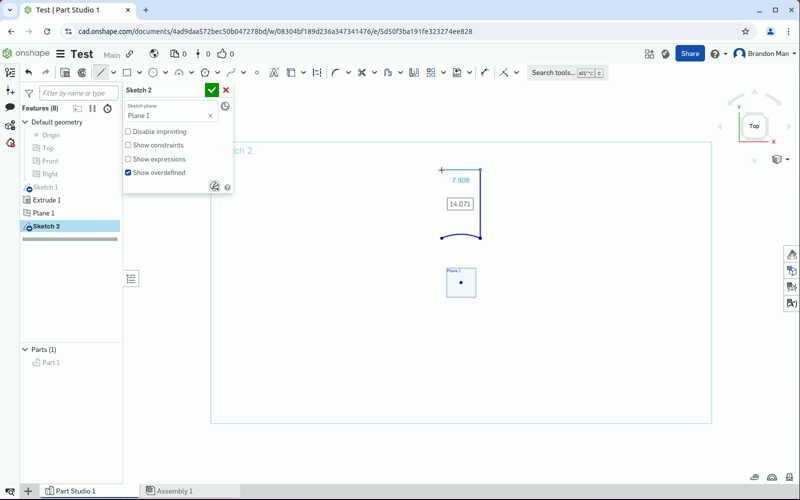
key_up(shift)
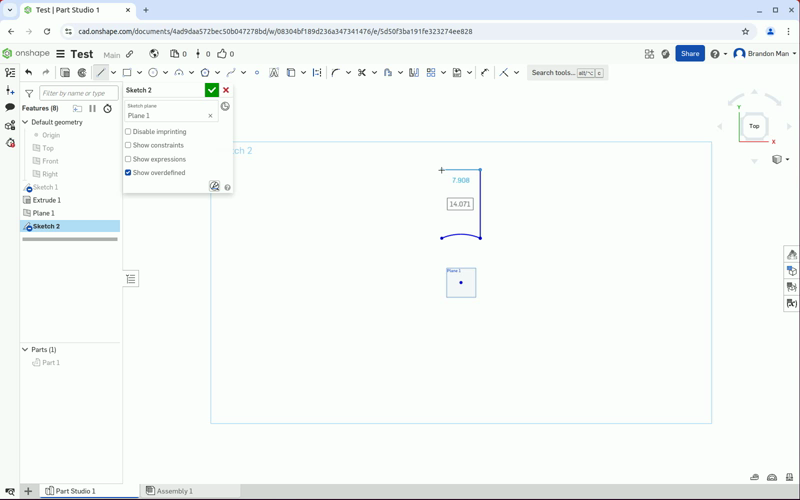
key_down(shift)
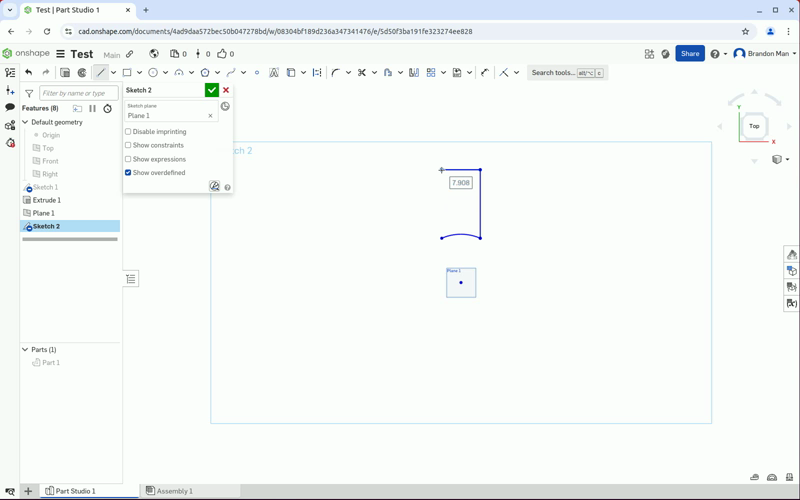
mouse_move(441, 238)
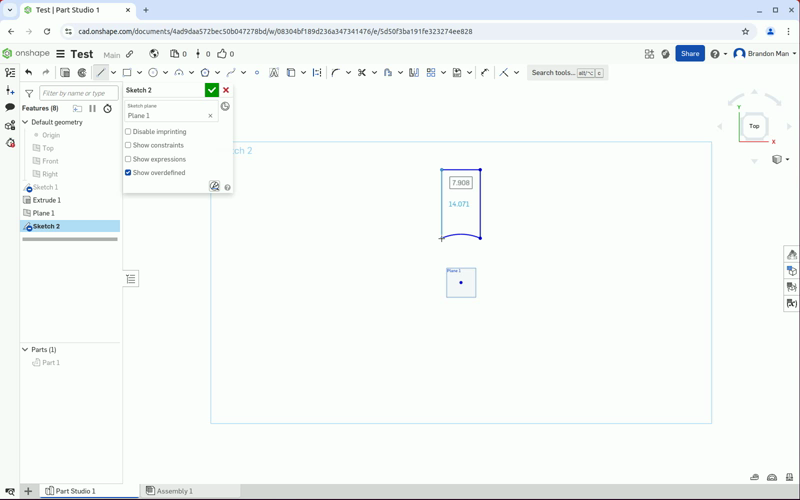
key_up(shift)
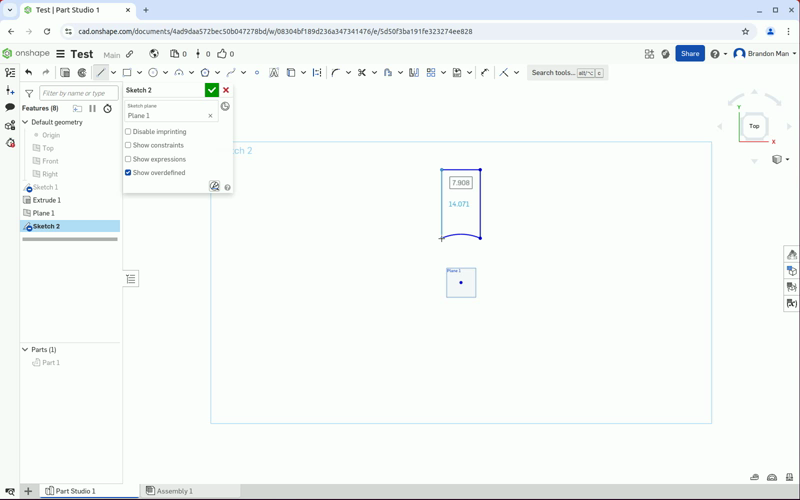
click(441, 238)
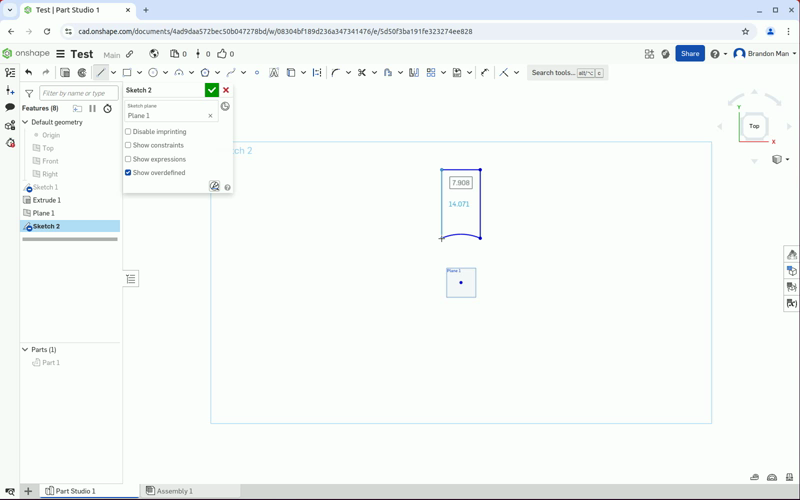
key(esc)
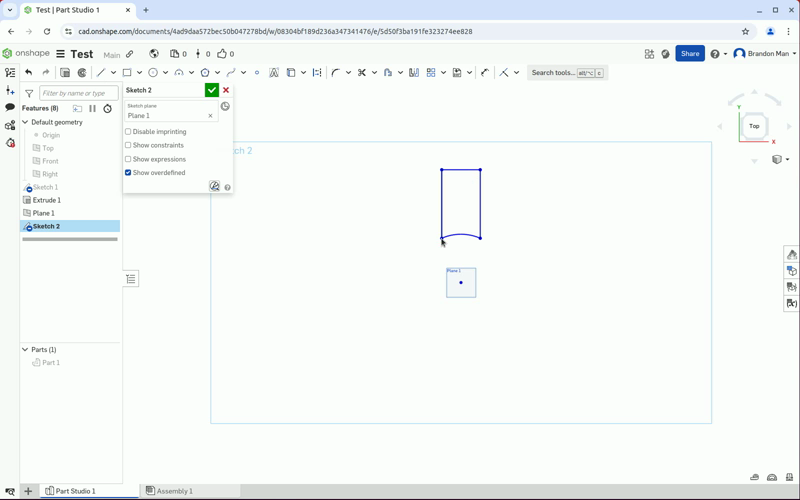
mouse_move(477, 195)
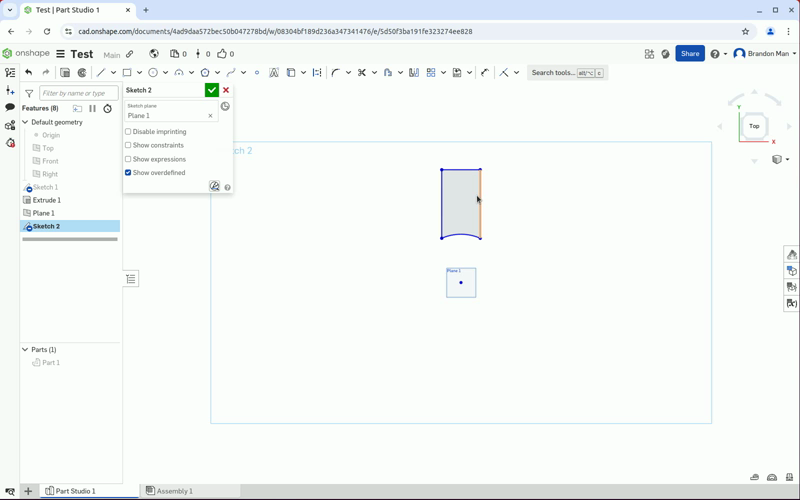
click(477, 195)
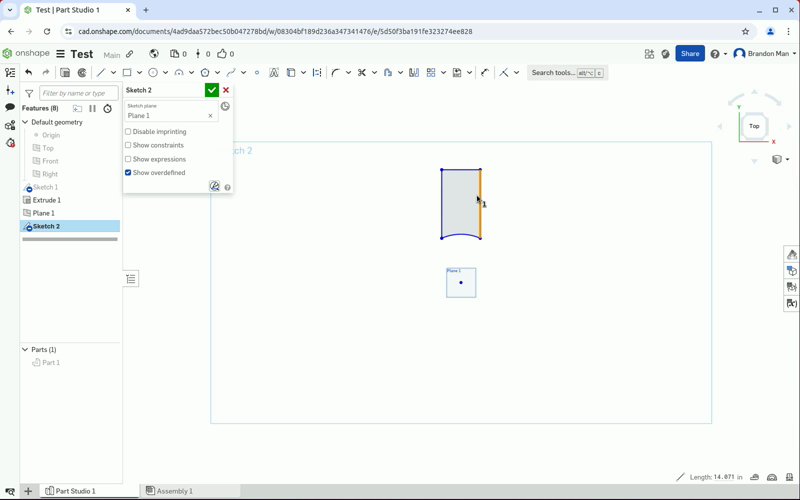
mouse_move(73, 352)
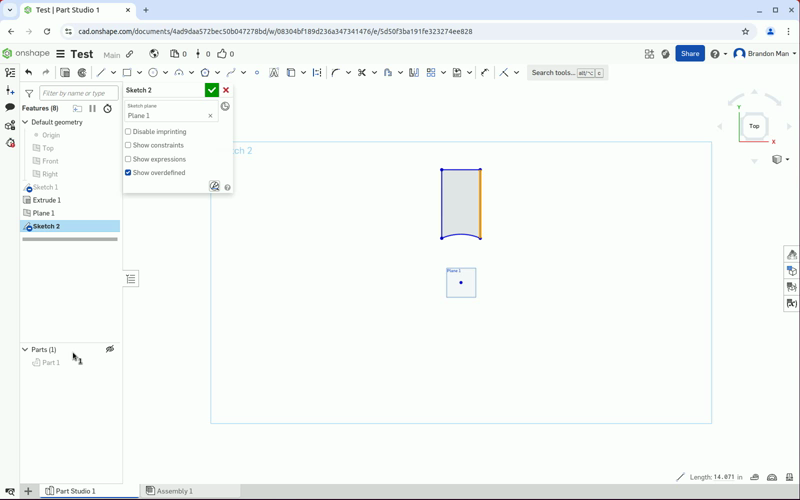
key(shift+y)
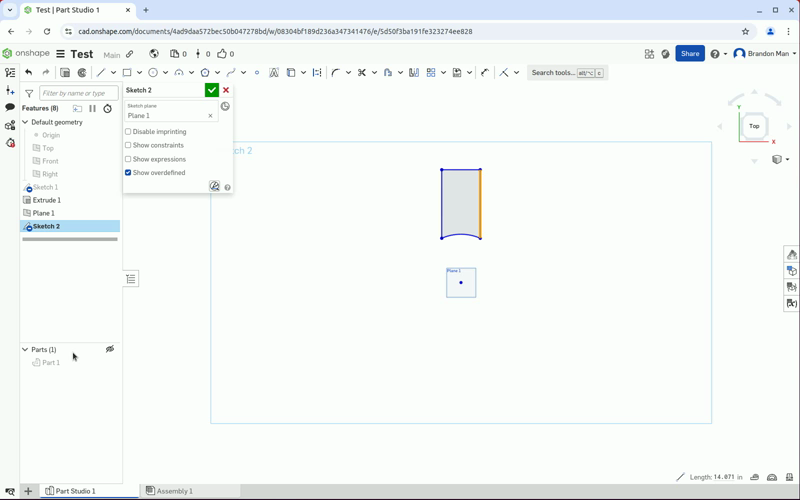
key(shift+e)
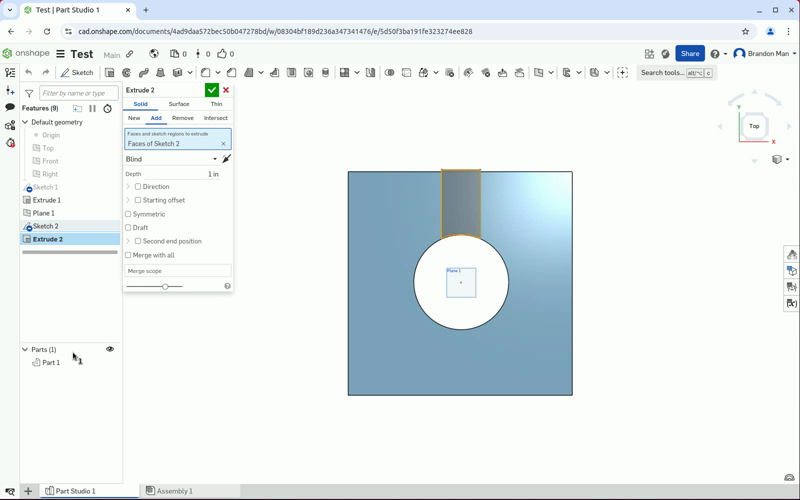
mouse_move(143, 106)
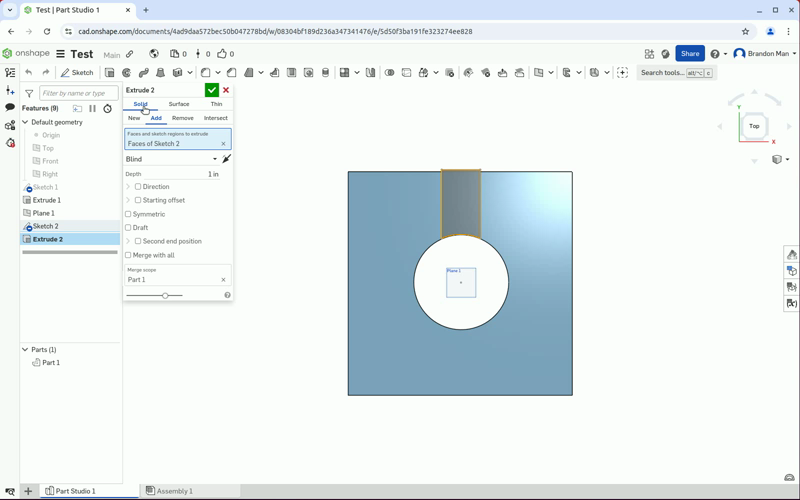
click(143, 106)
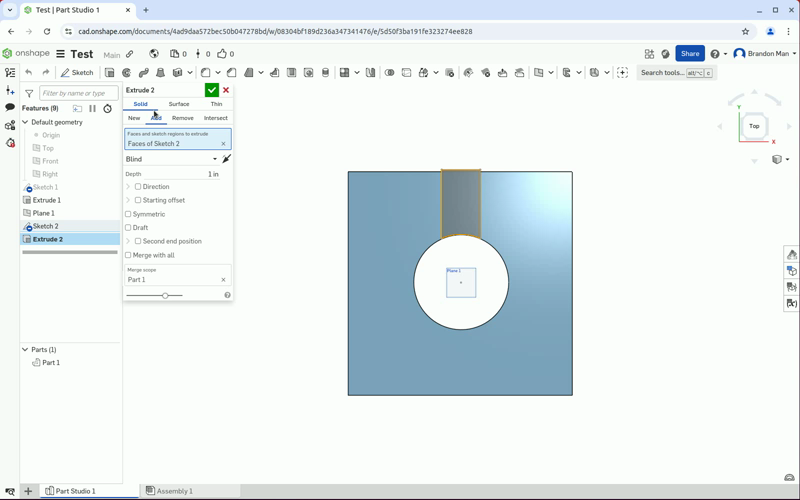
mouse_move(186, 120)
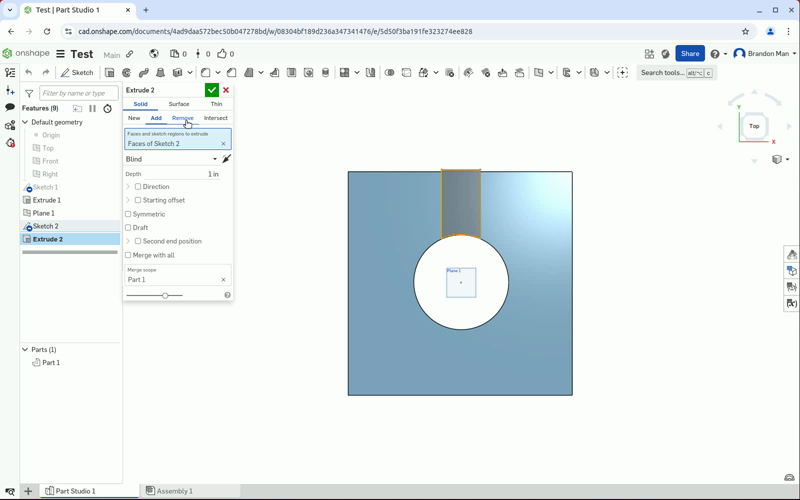
click(186, 120)
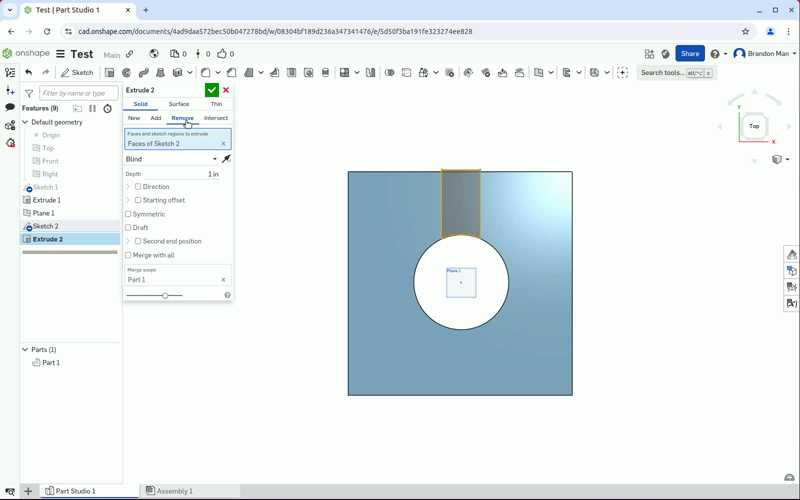
key(tab, 4)
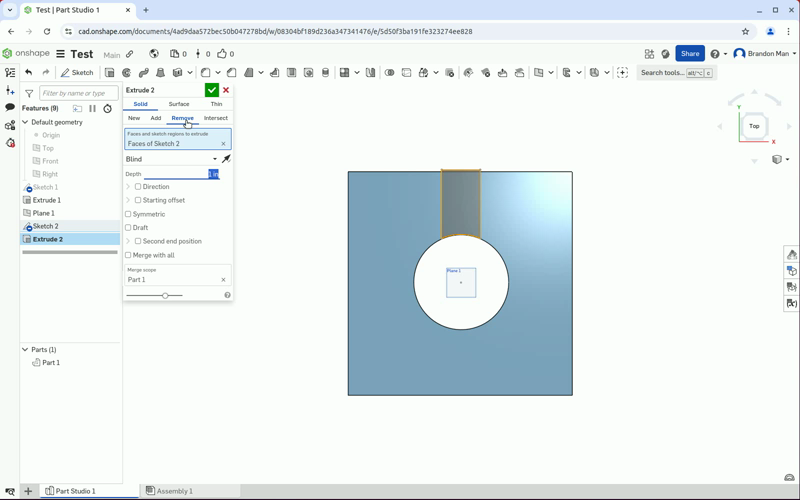
text(6.258)
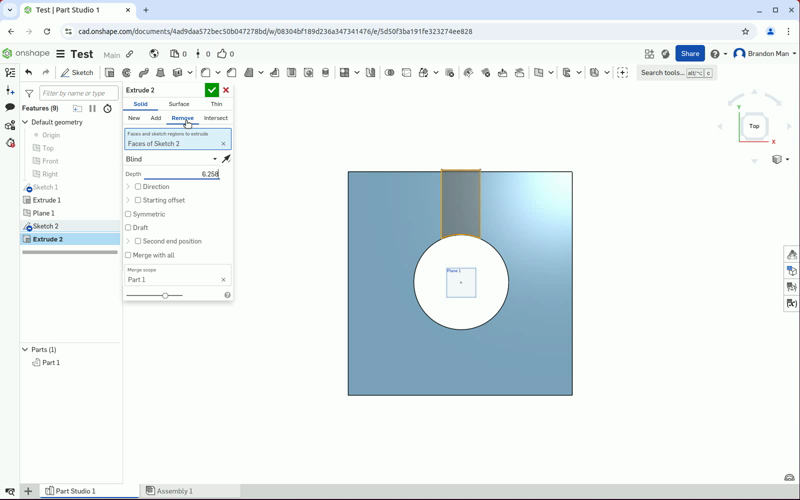
key(tab, 6)
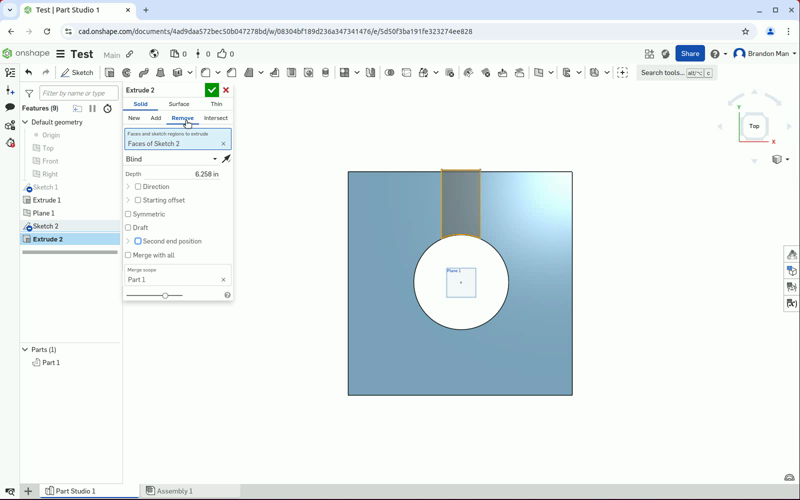
key(space)
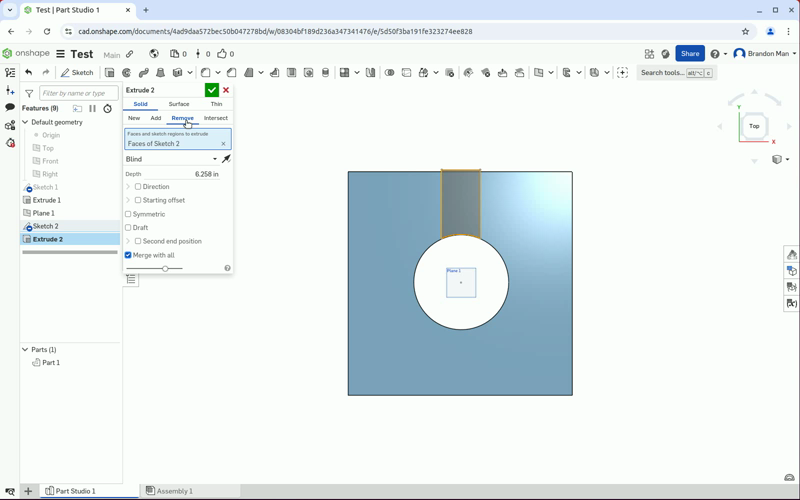
key(enter)
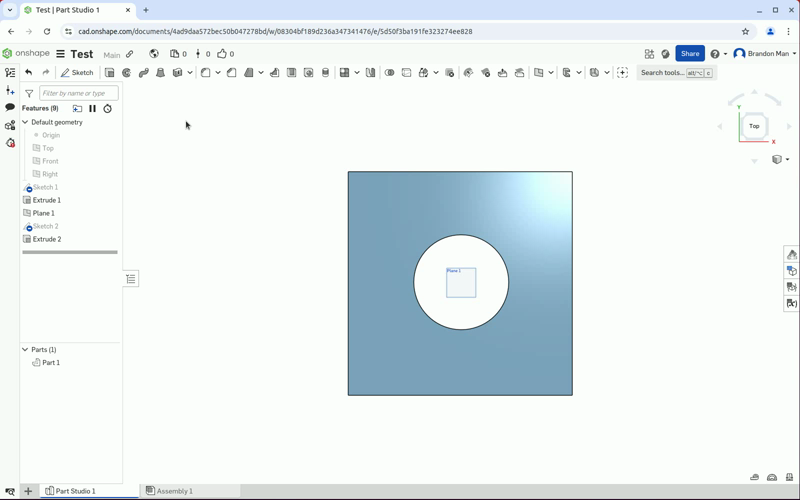
key(shift+h)
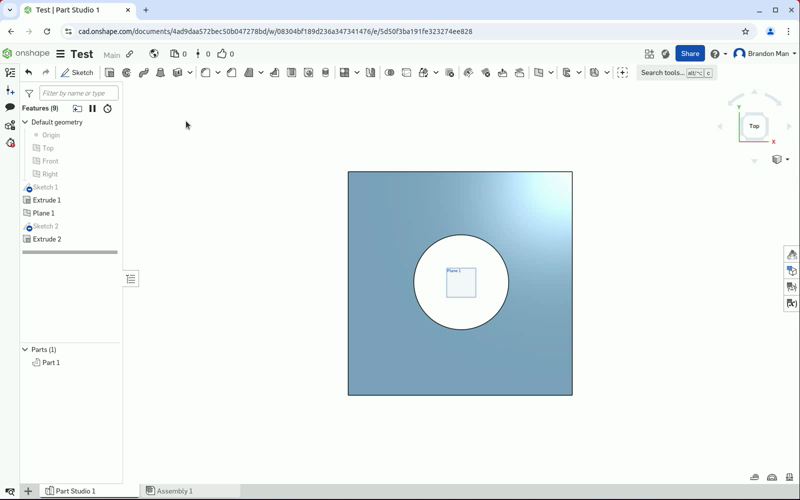
key(shift+h)
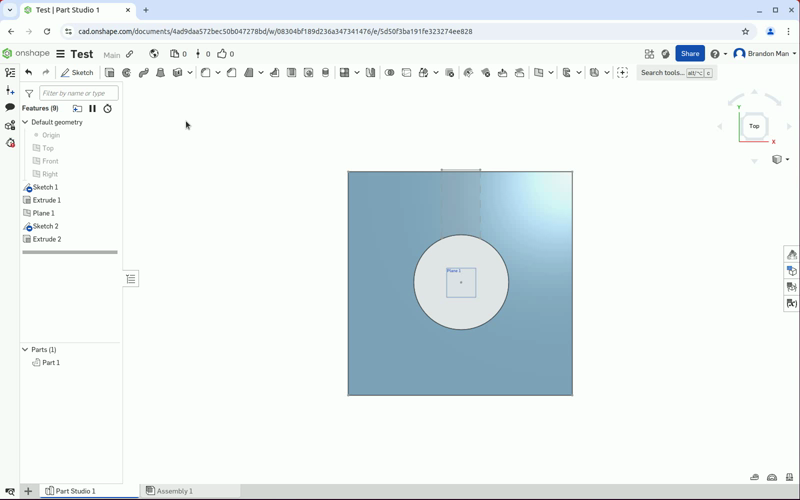
key(shift+7)
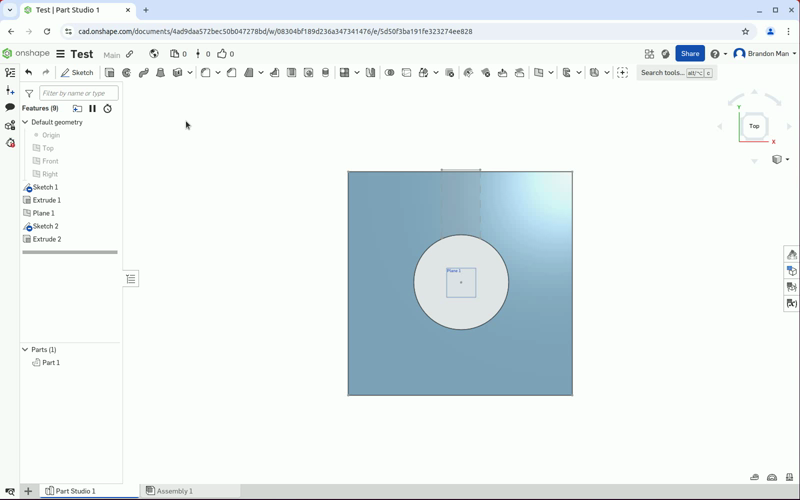
key(up, 3)
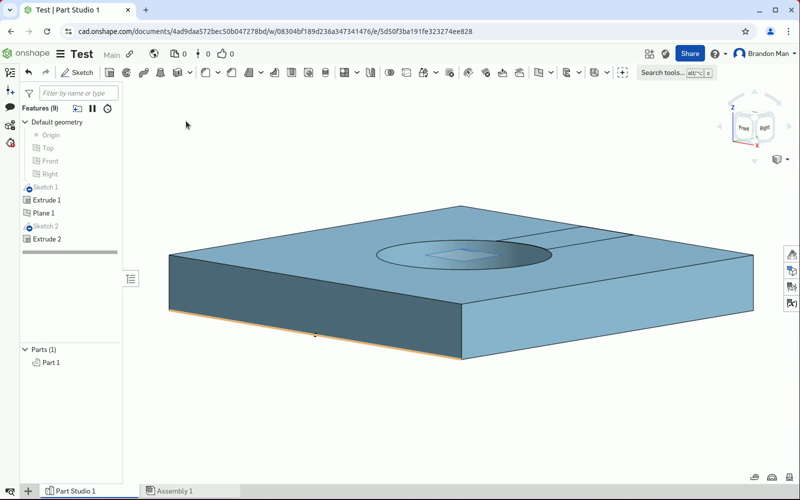
key(left, 3)
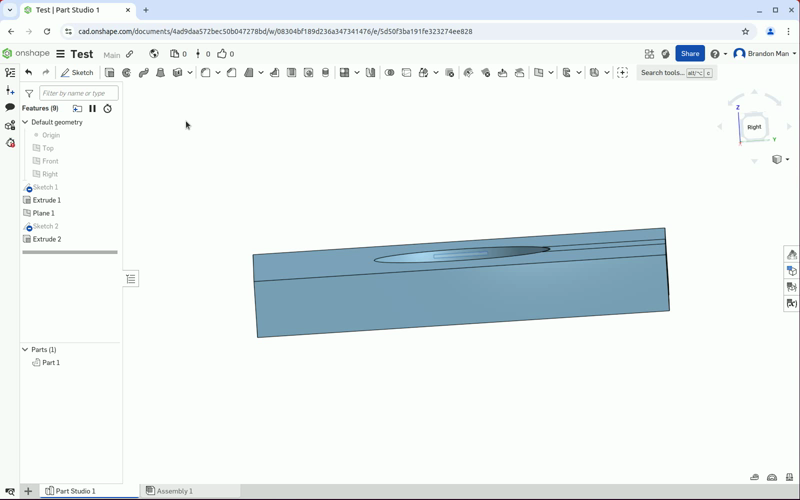
key(right, 3)
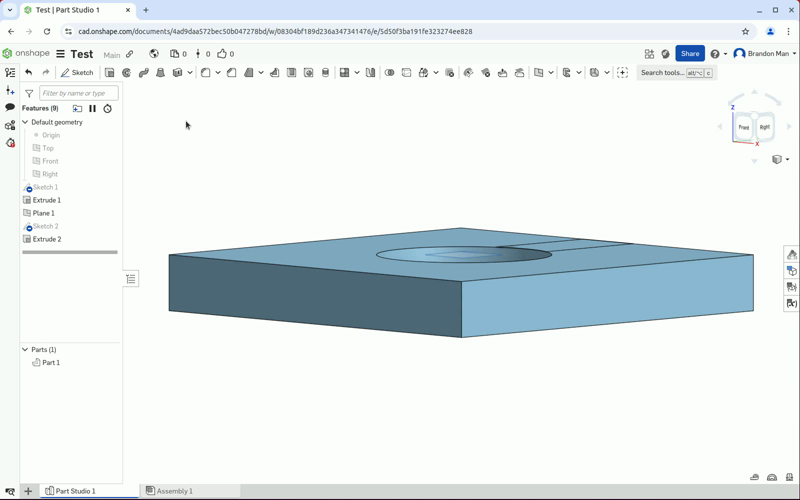
key(down, 3)
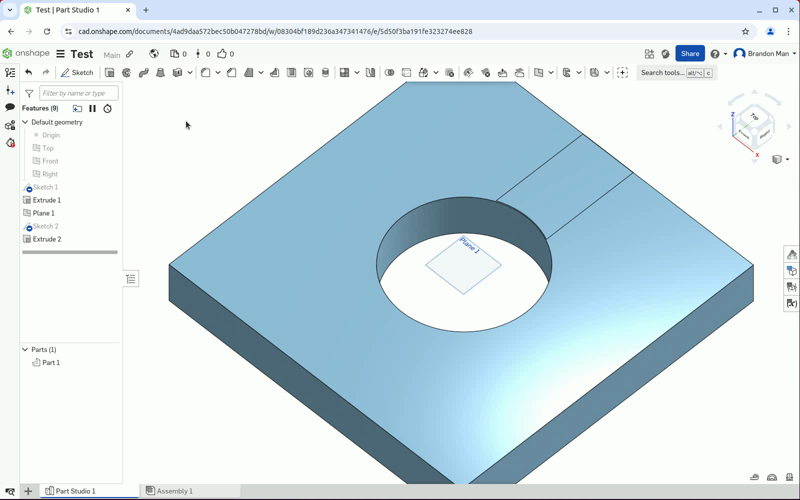
mouse_move(73, 189)
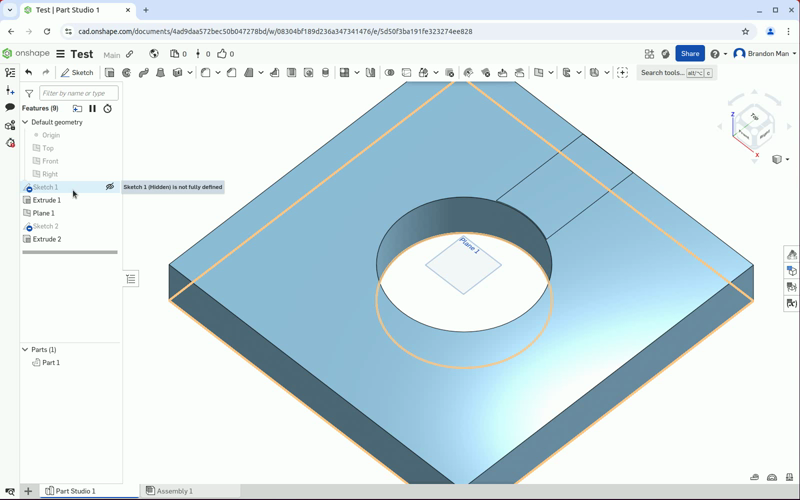
click(73, 189)